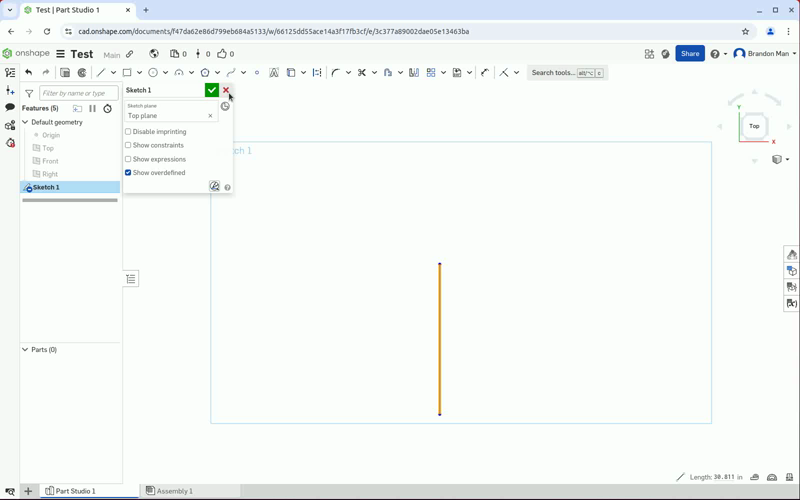
key(shift+h)
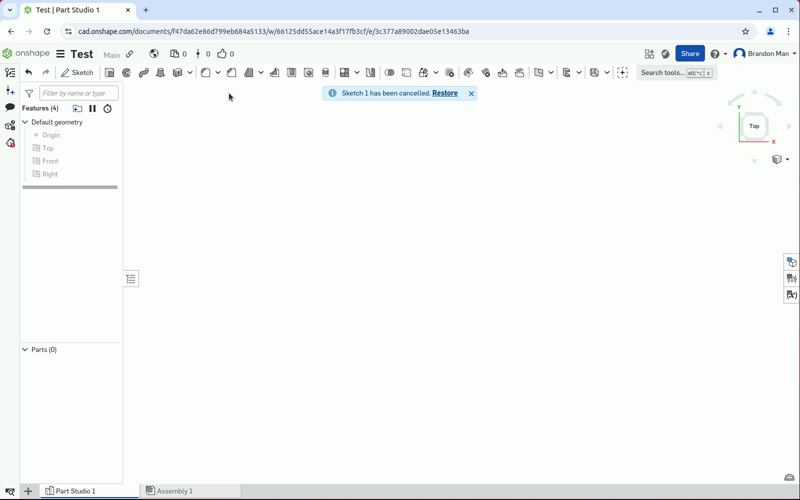
mouse_move(73, 352)
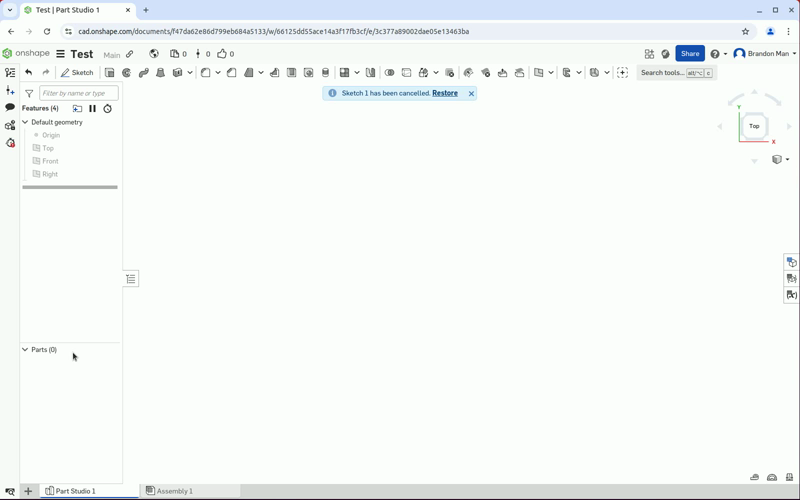
key(y)
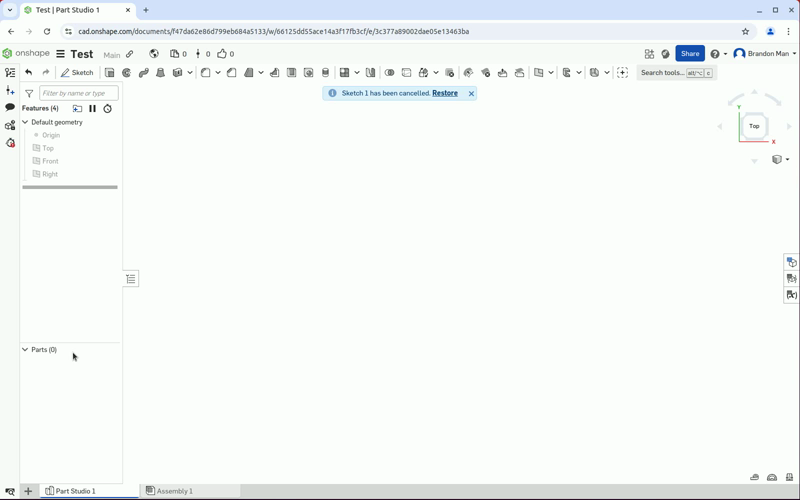
key(shift+p)
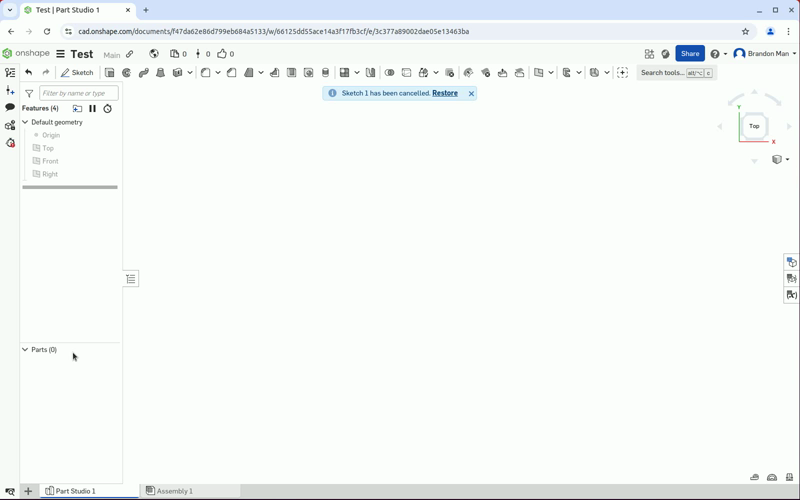
key(space)
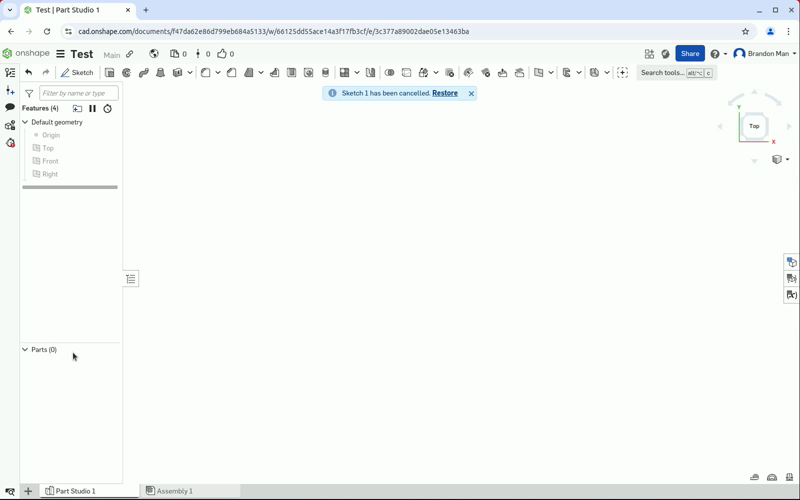
key_down(shift)
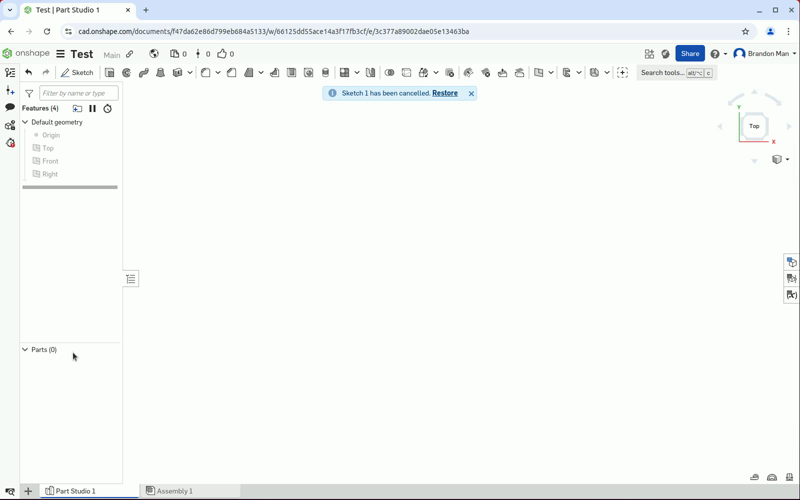
key(up)
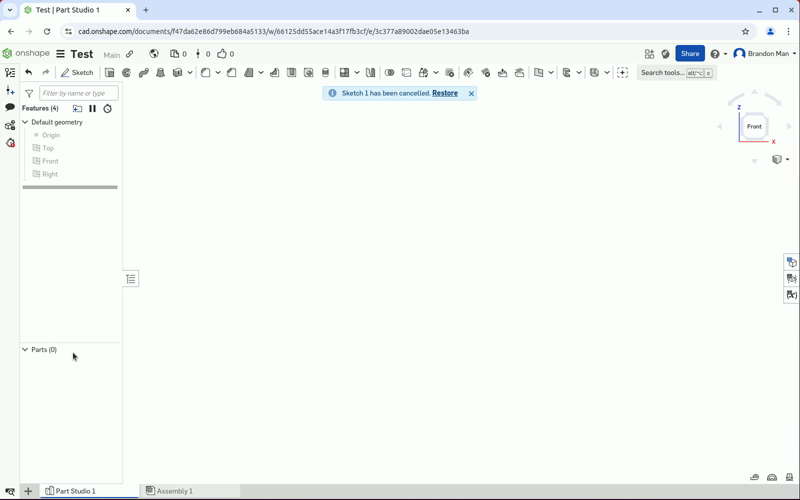
key_up(shift)
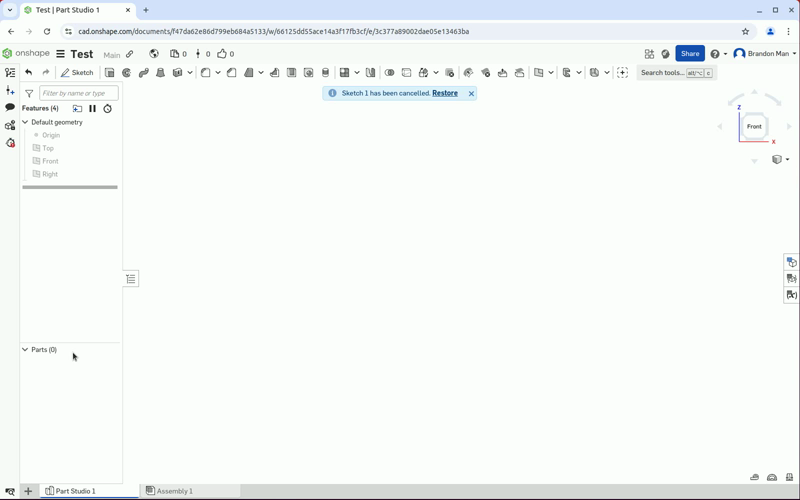
mouse_move(73, 352)
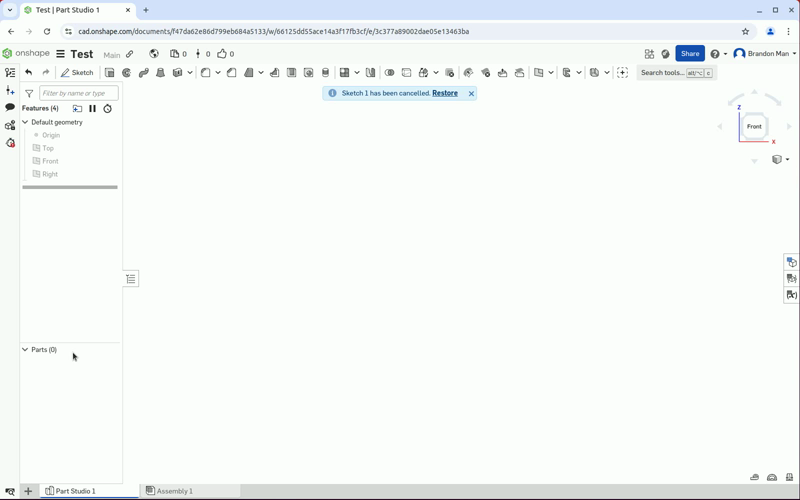
key(shift+y)
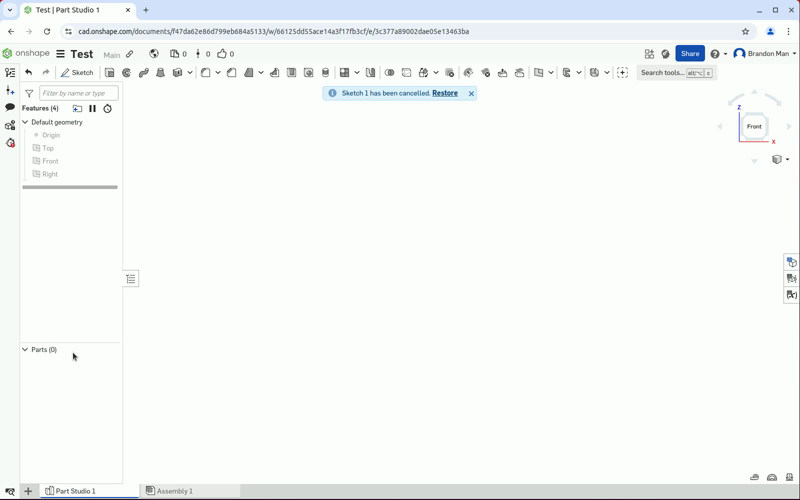
key(shift+s)
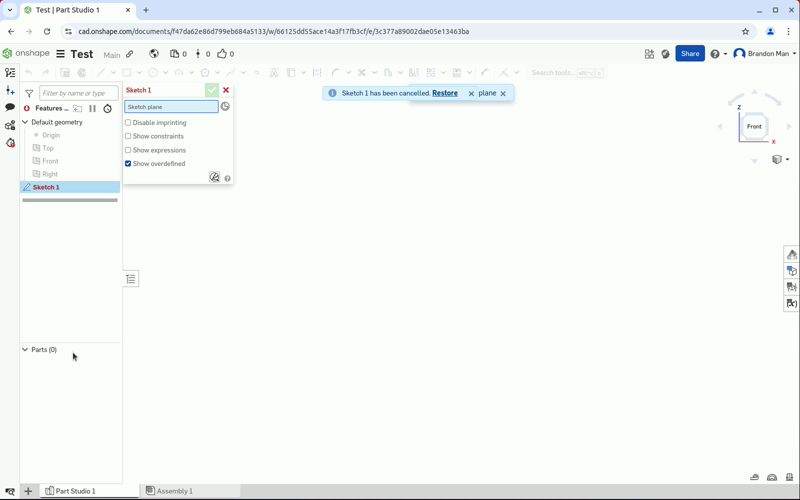
mouse_move(73, 163)
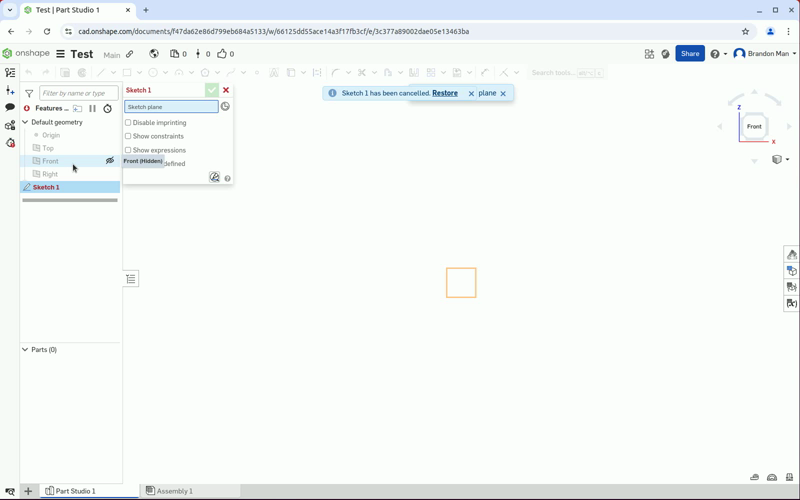
click(73, 163)
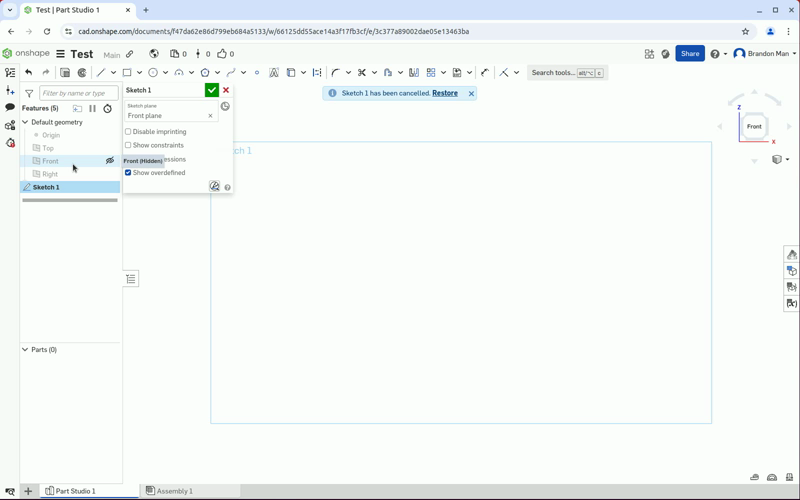
mouse_move(73, 352)
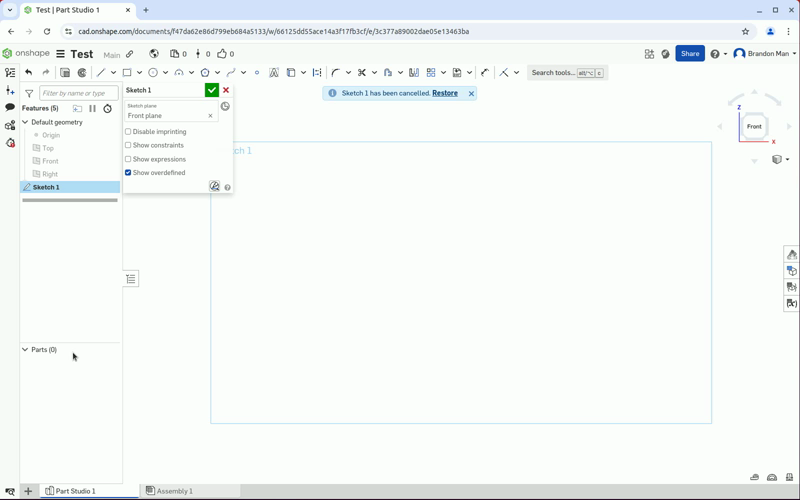
key(y)
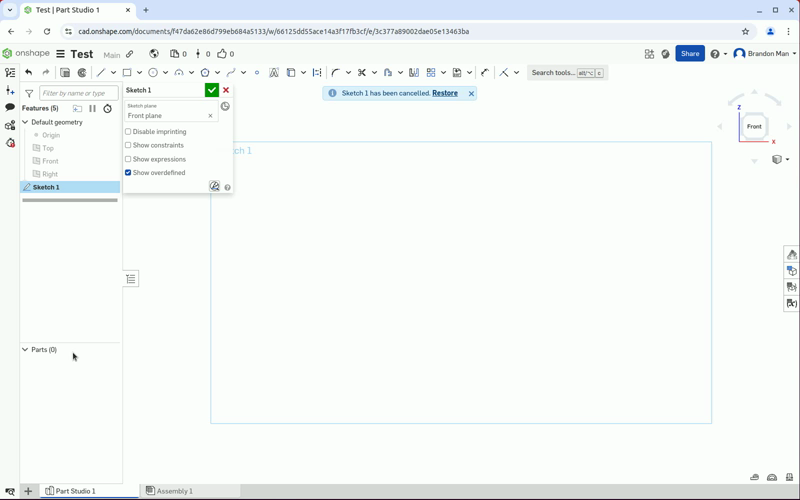
key(l)
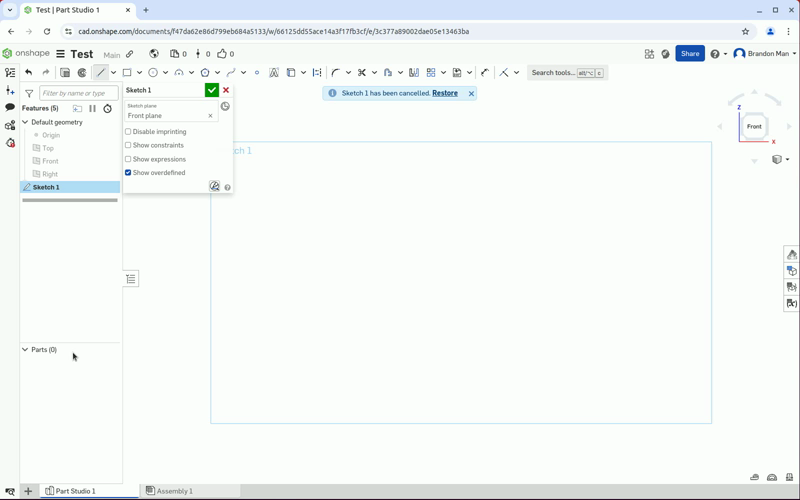
key_down(shift)
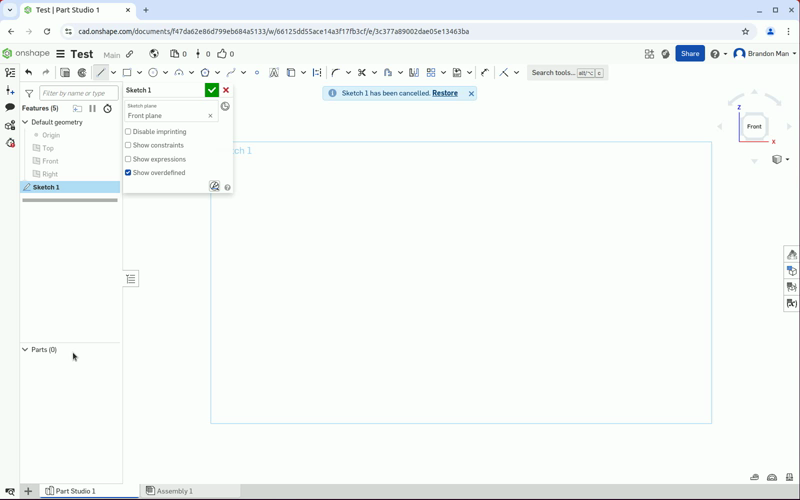
mouse_move(348, 282)
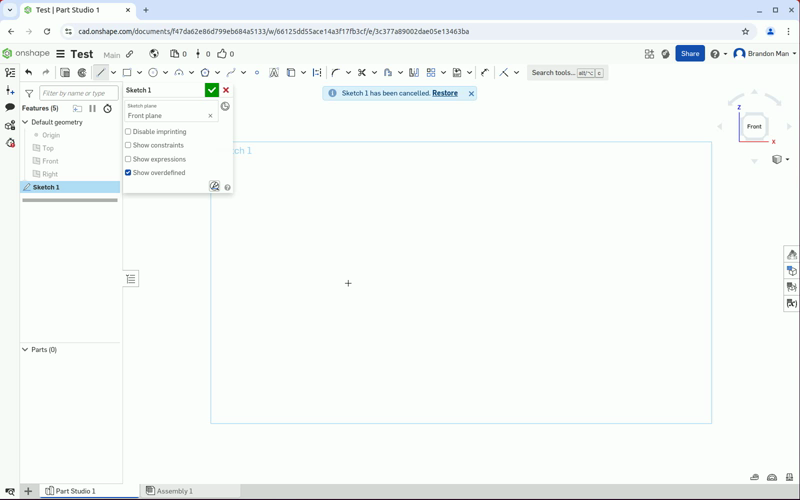
click(348, 282)
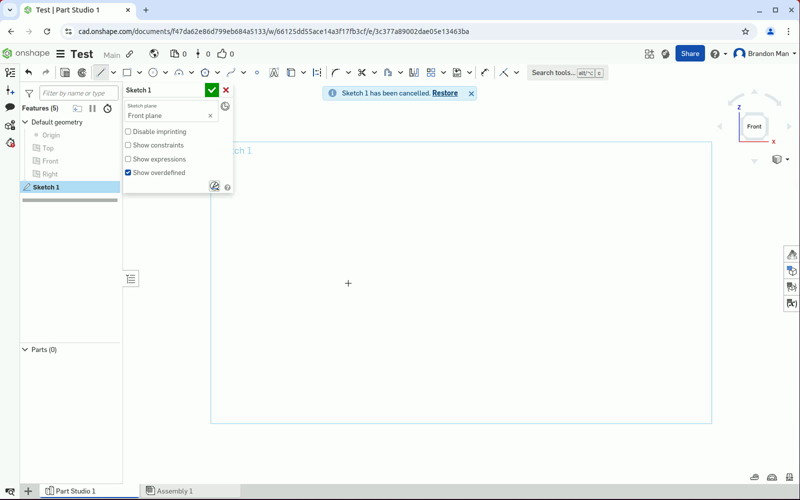
key_up(shift)
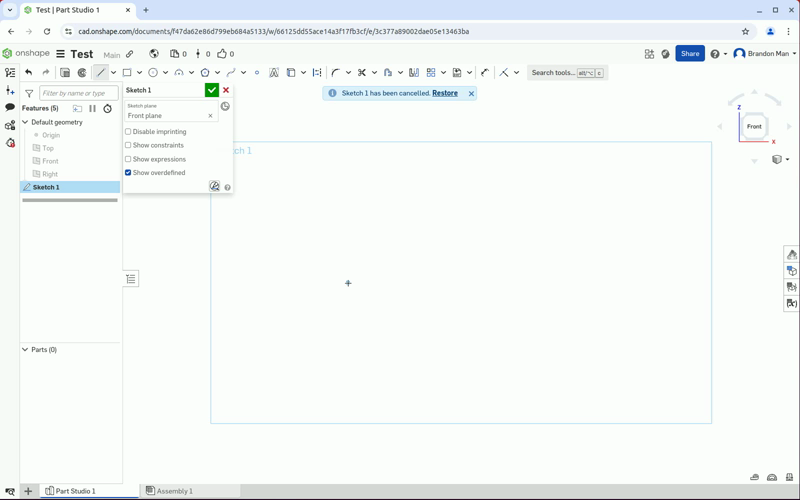
key_down(shift)
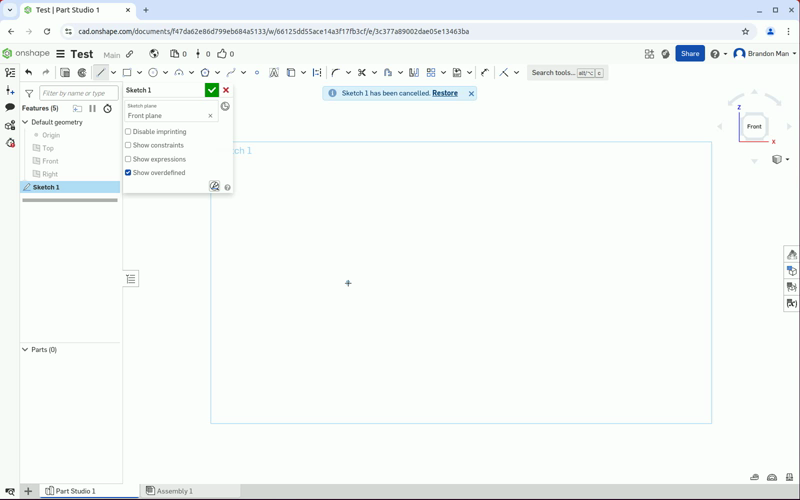
mouse_move(460, 282)
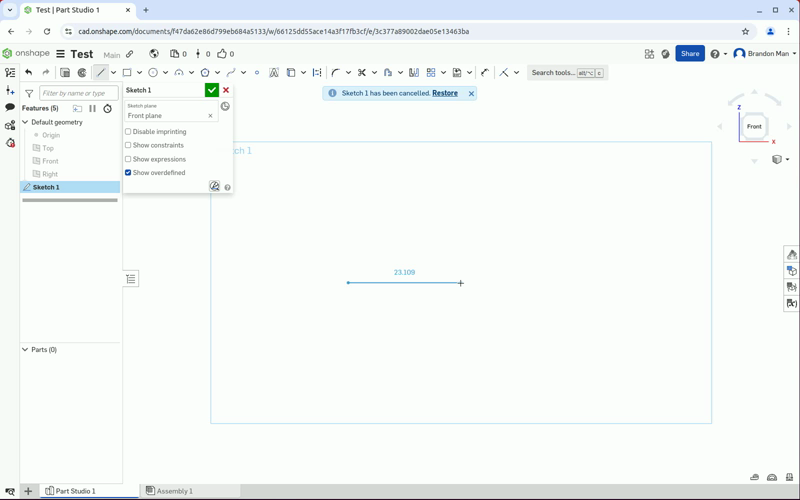
click(460, 282)
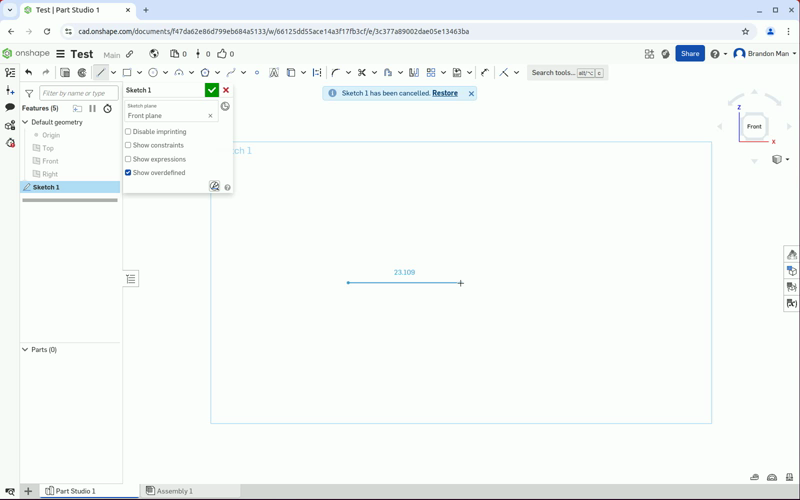
key_up(shift)
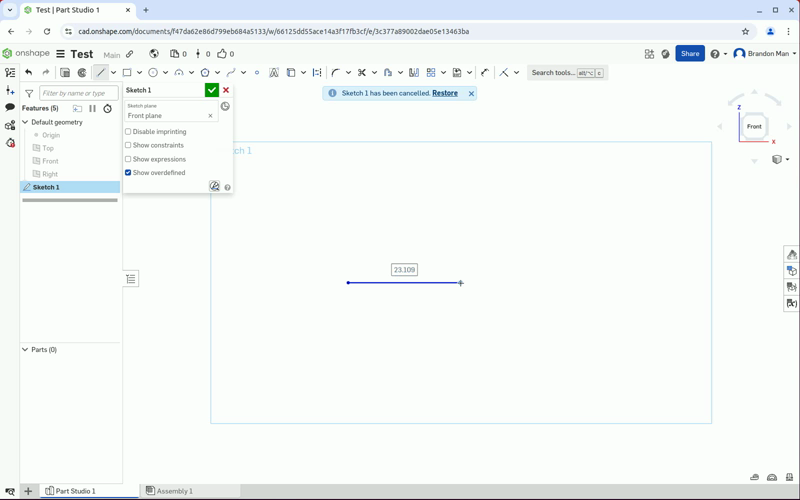
key_down(shift)
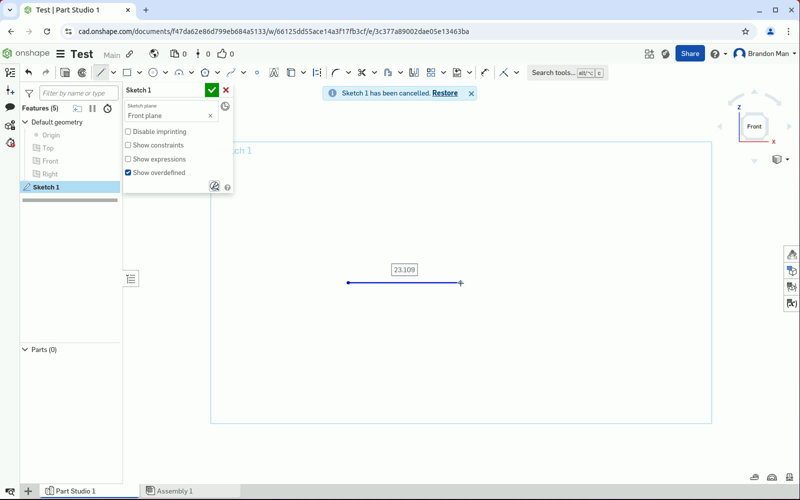
mouse_move(460, 170)
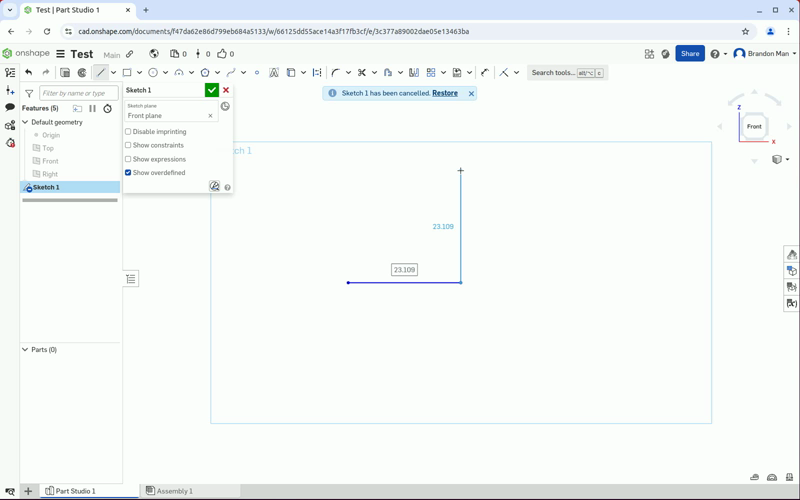
click(460, 170)
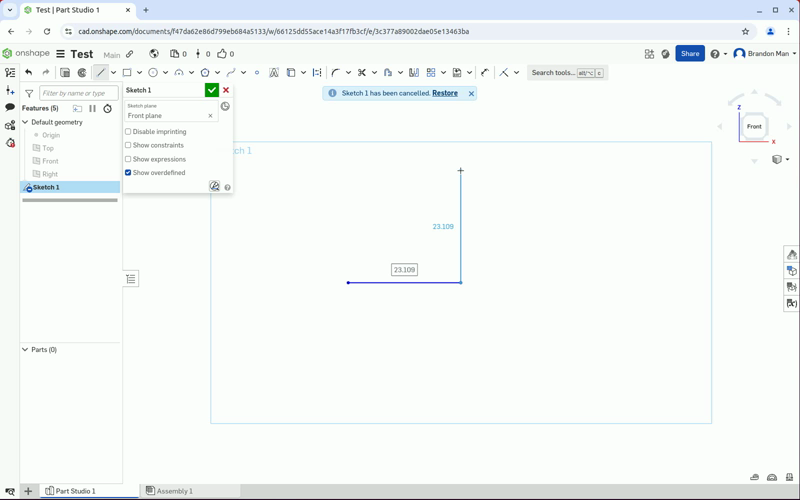
key_up(shift)
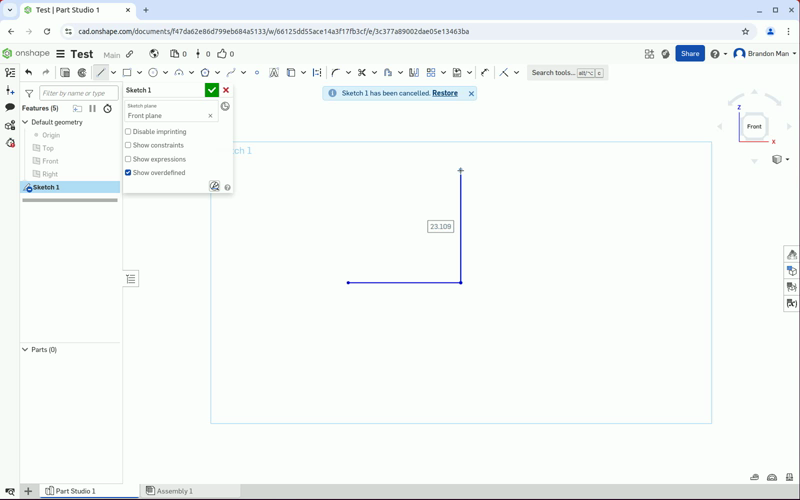
key_down(shift)
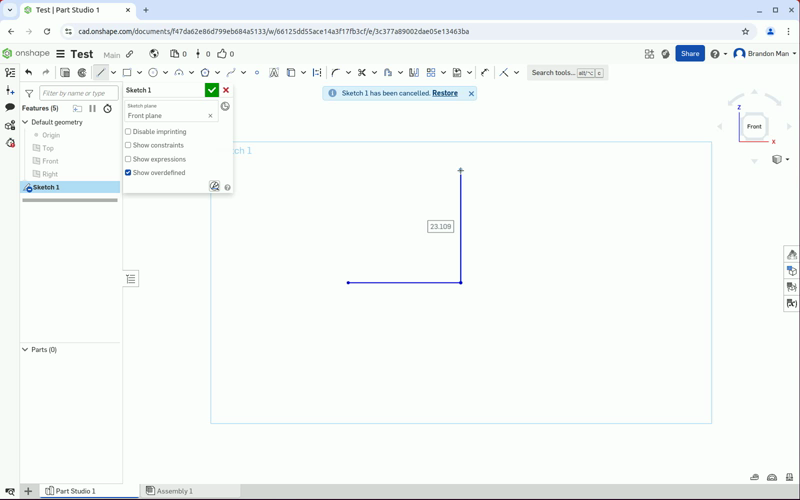
mouse_move(348, 170)
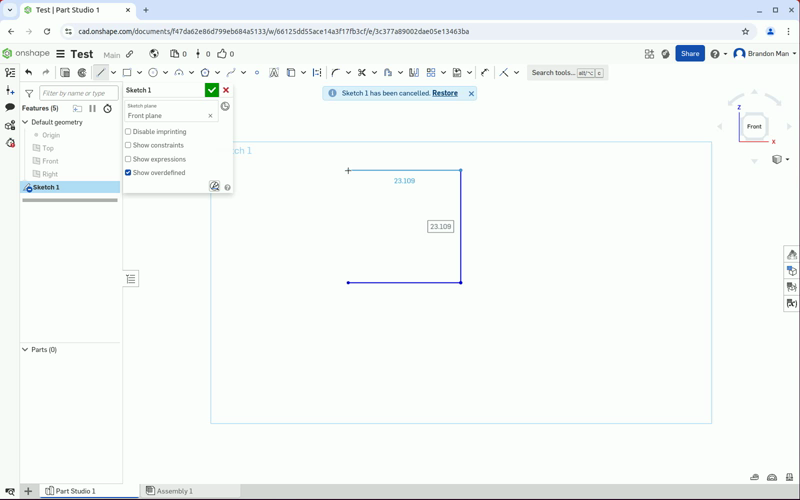
click(348, 170)
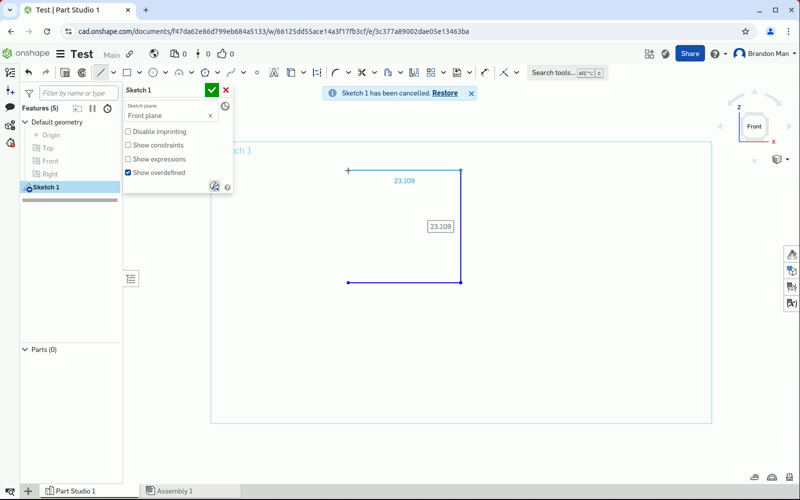
key_up(shift)
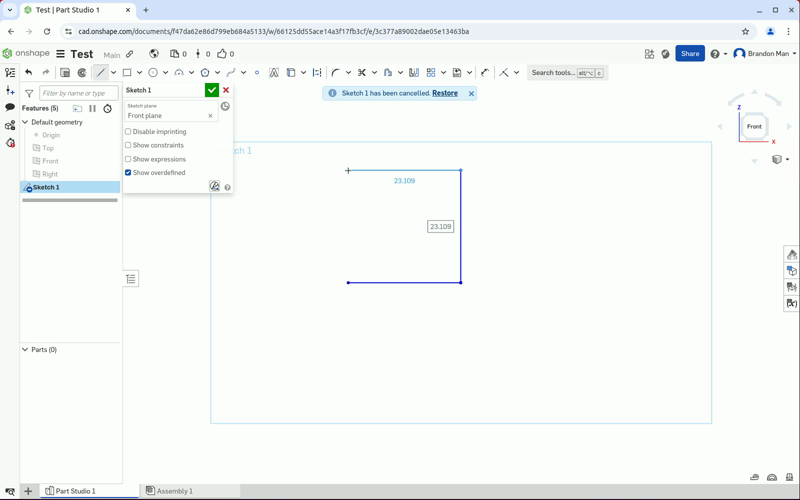
key_down(shift)
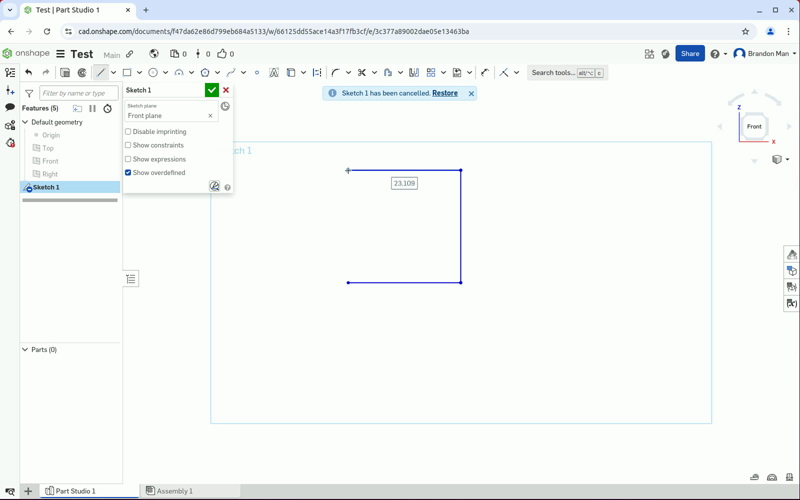
mouse_move(348, 282)
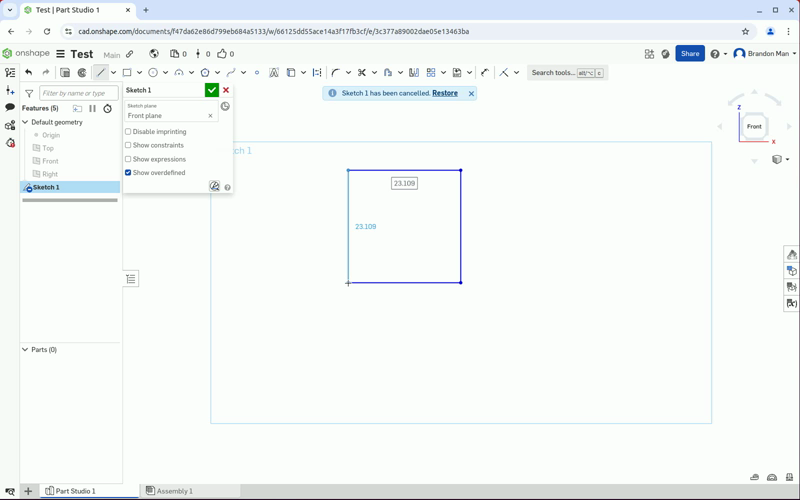
key_up(shift)
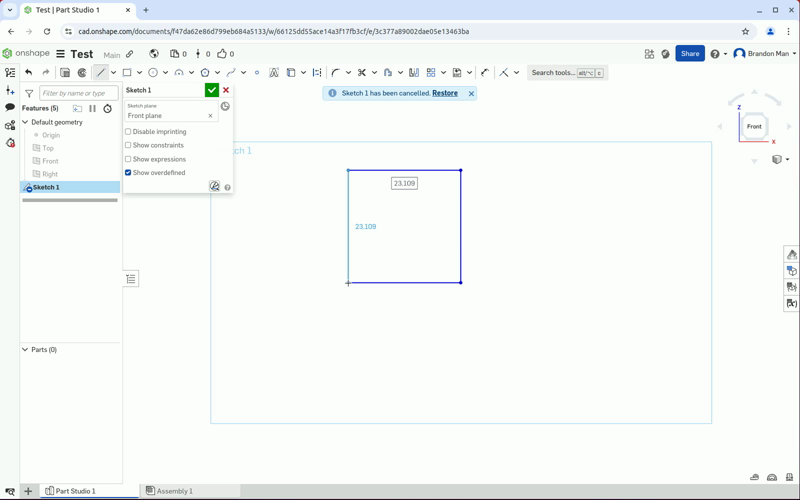
click(348, 282)
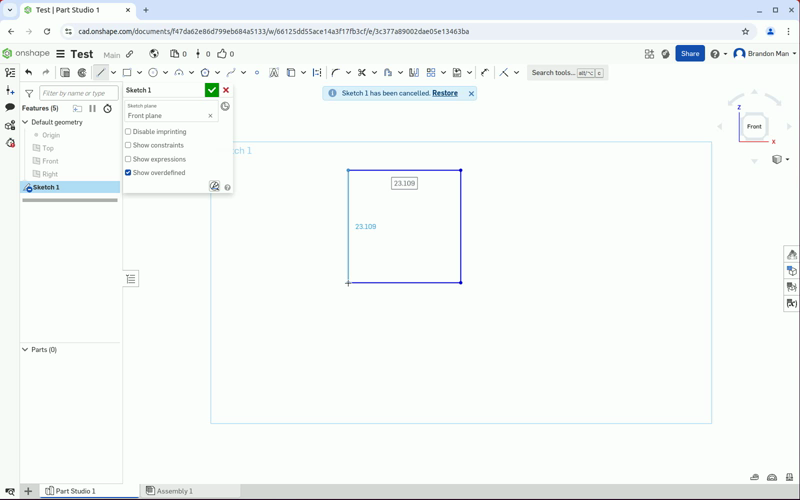
key(esc)
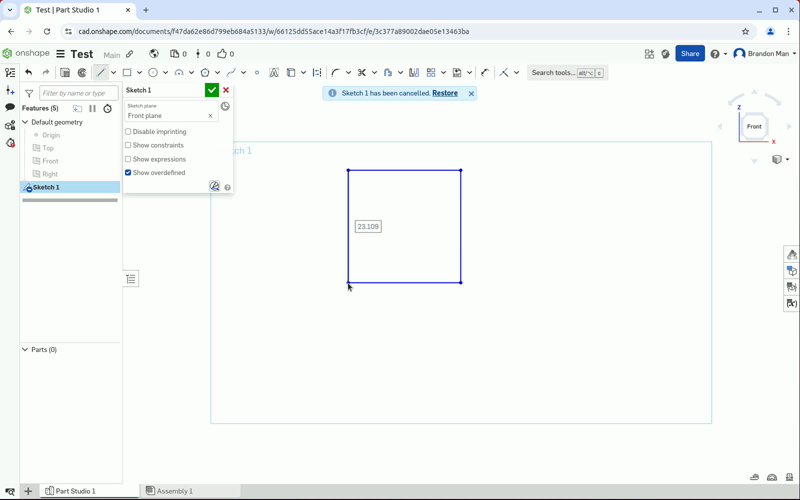
mouse_move(387, 202)
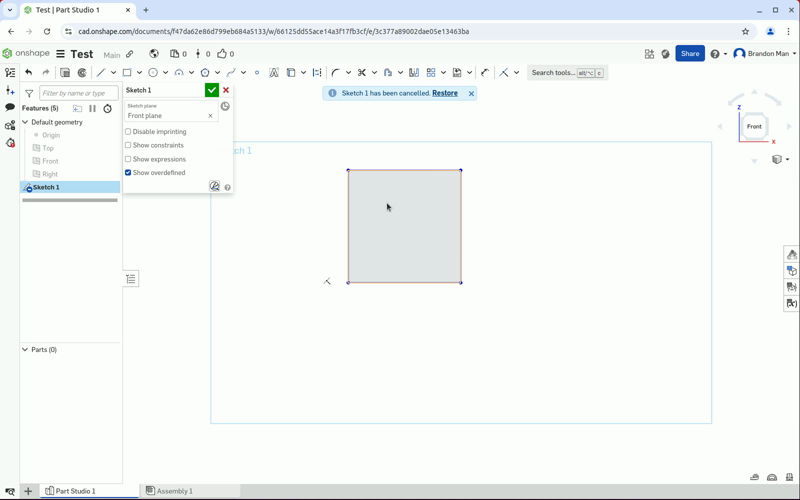
click(387, 202)
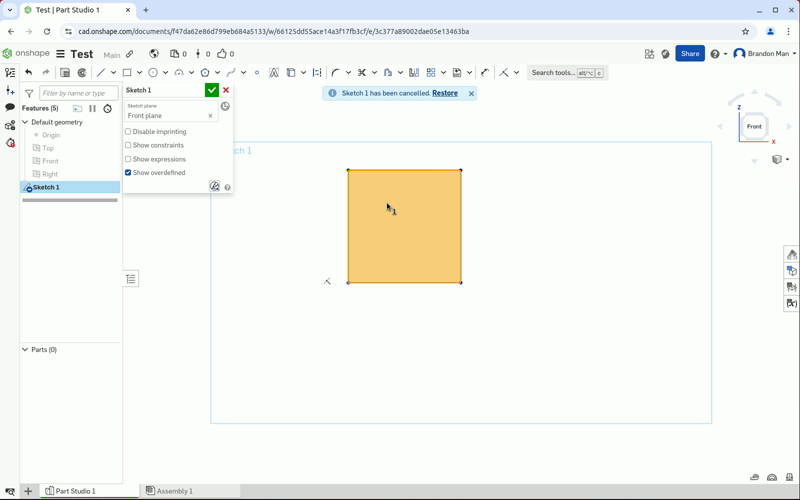
mouse_move(73, 352)
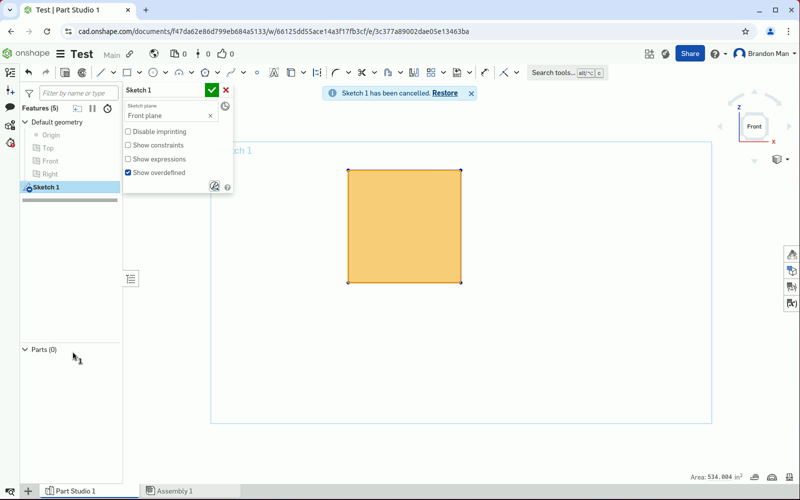
key(shift+y)
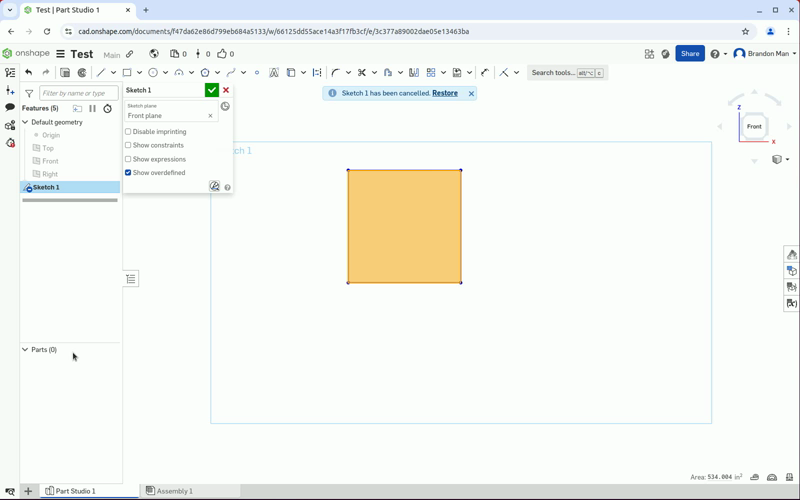
key(shift+e)
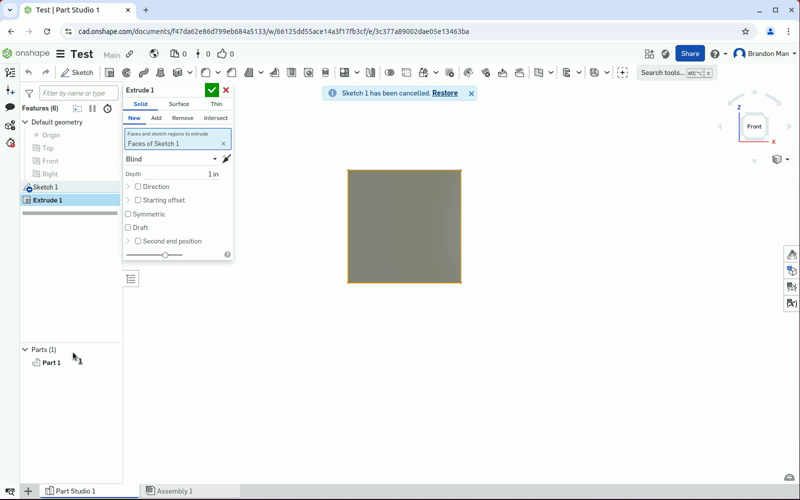
mouse_move(143, 106)
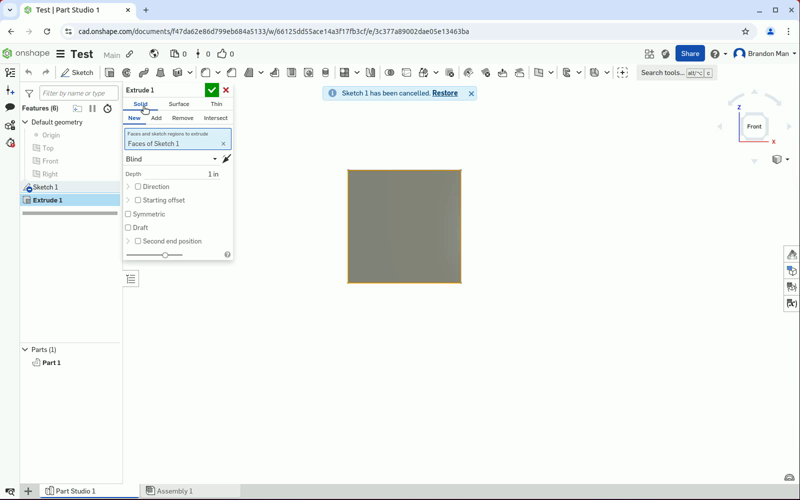
click(143, 106)
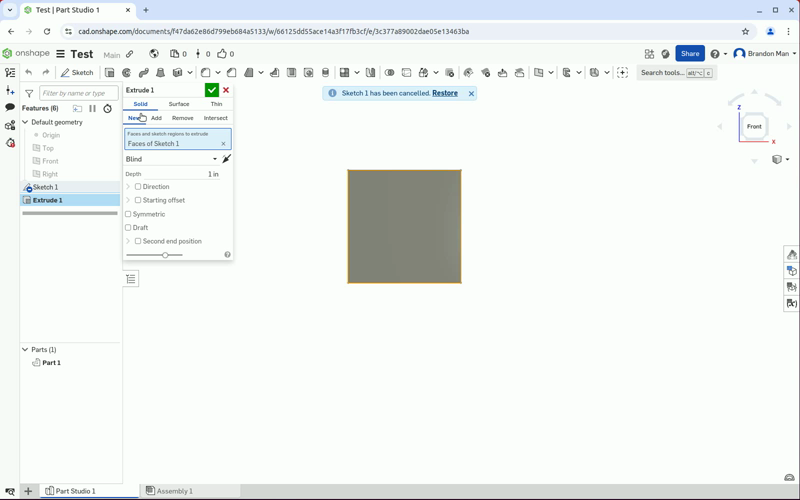
mouse_move(137, 120)
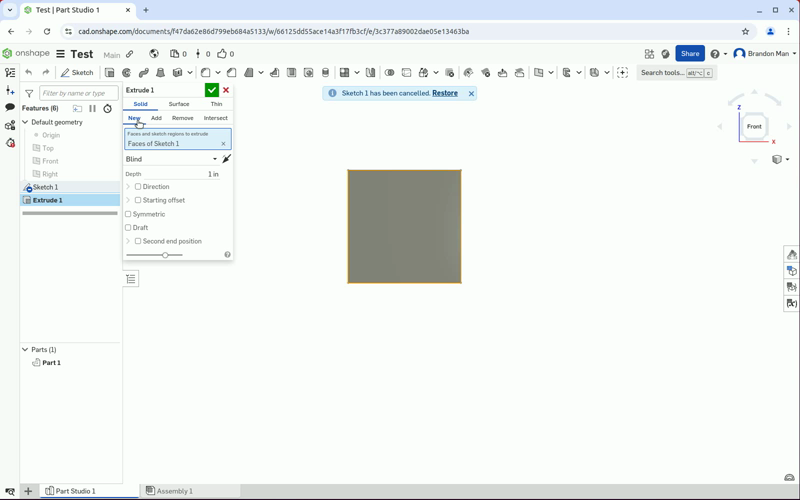
click(137, 120)
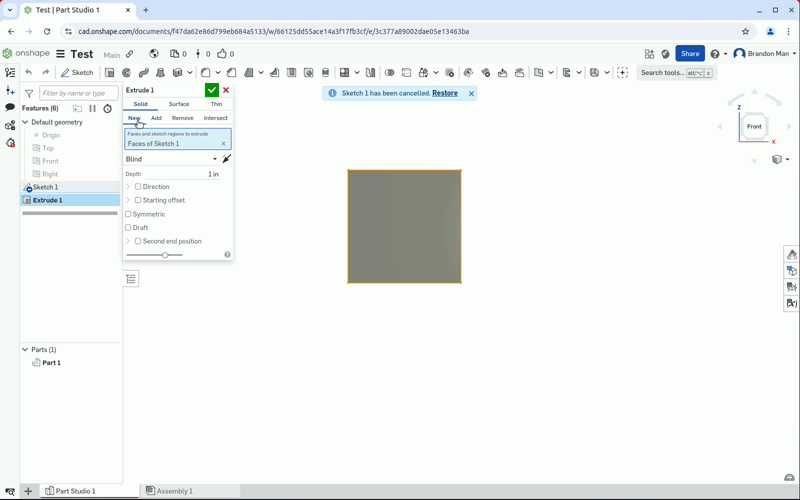
key(tab, 4)
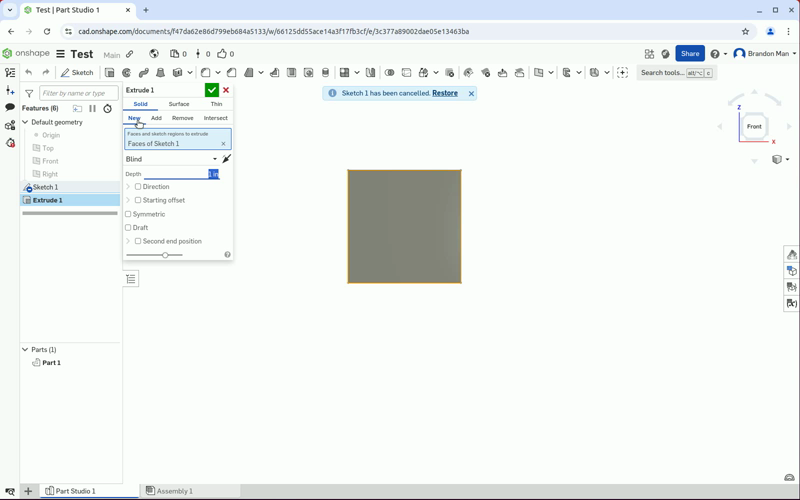
text(23.108)
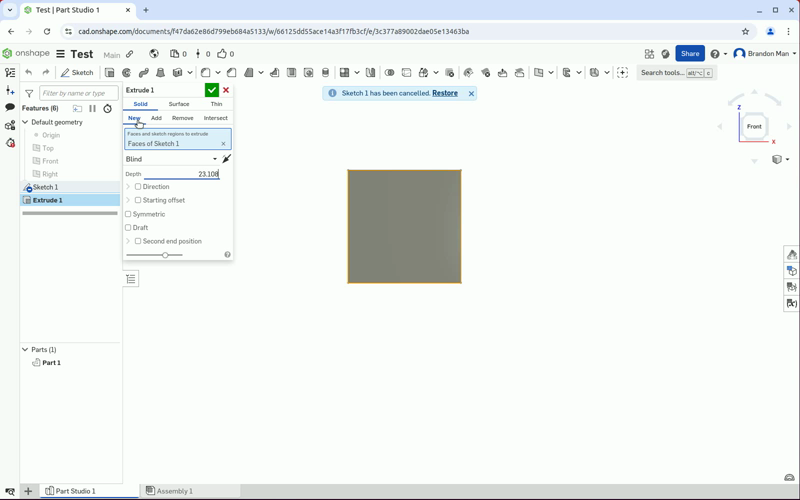
key(enter)
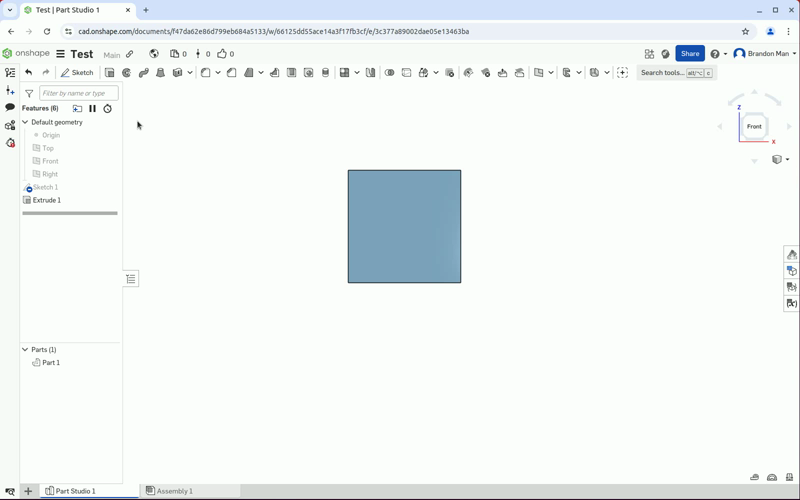
key(shift+h)
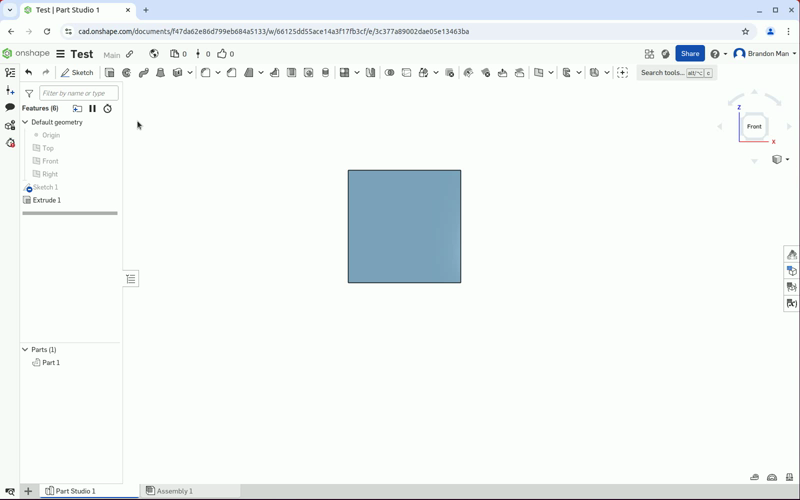
key(shift+h)
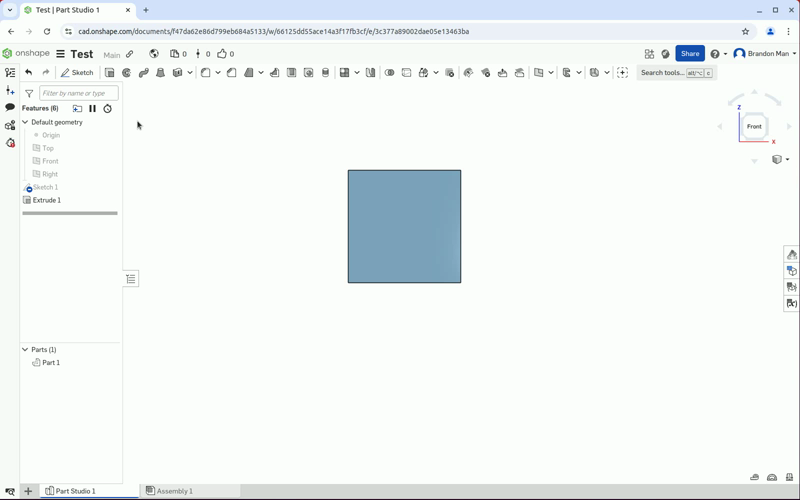
mouse_move(73, 189)
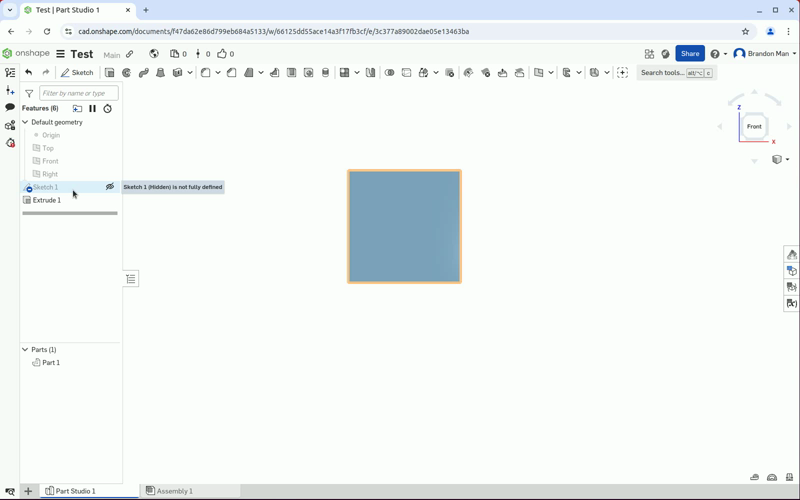
click(73, 189)
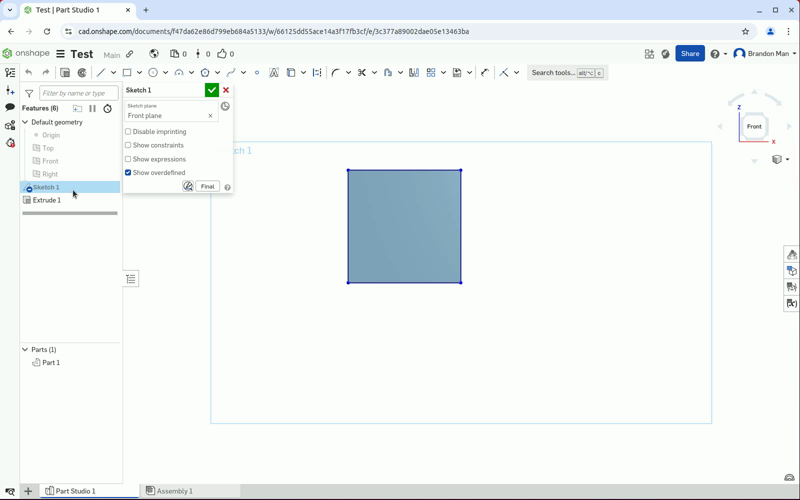
mouse_move(229, 92)
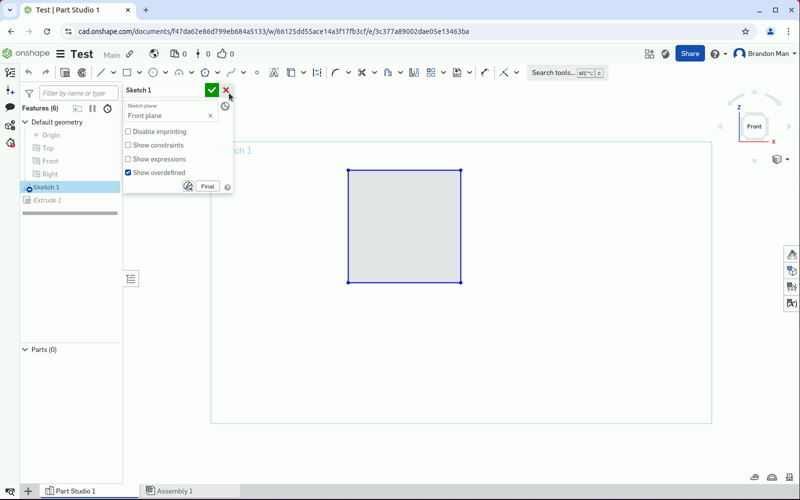
click(229, 92)
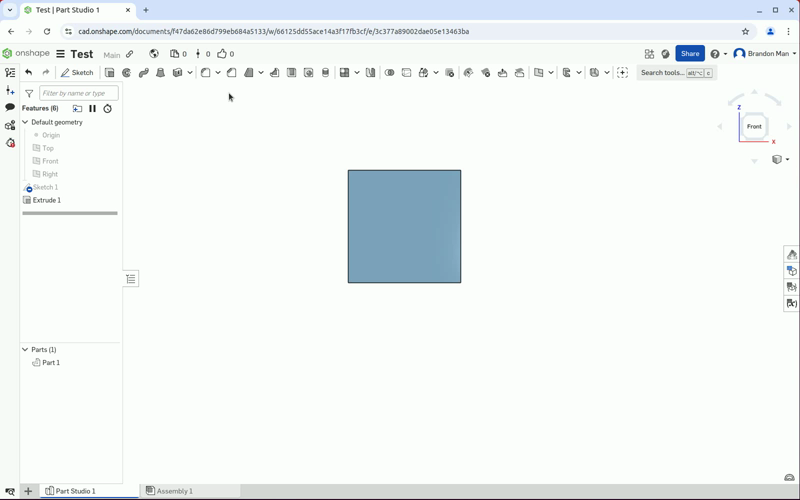
mouse_move(541, 75)
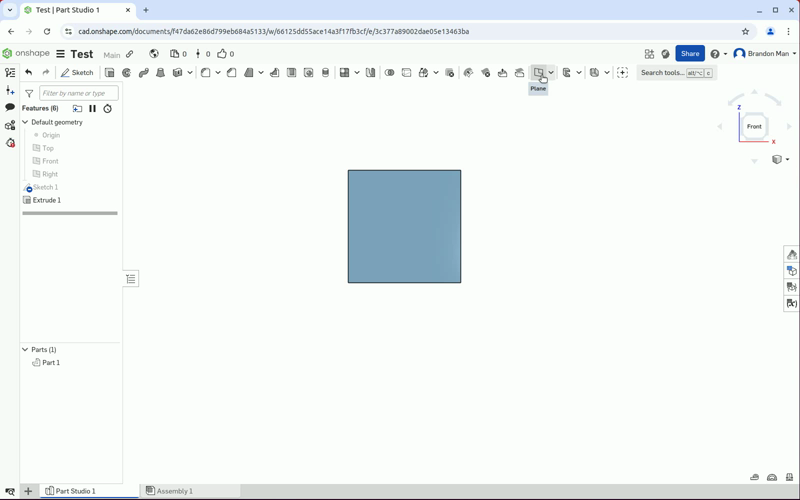
click(541, 75)
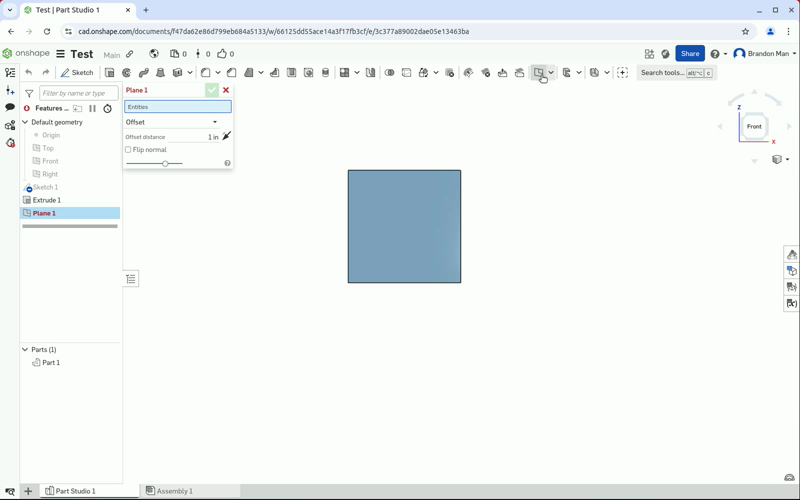
mouse_move(73, 163)
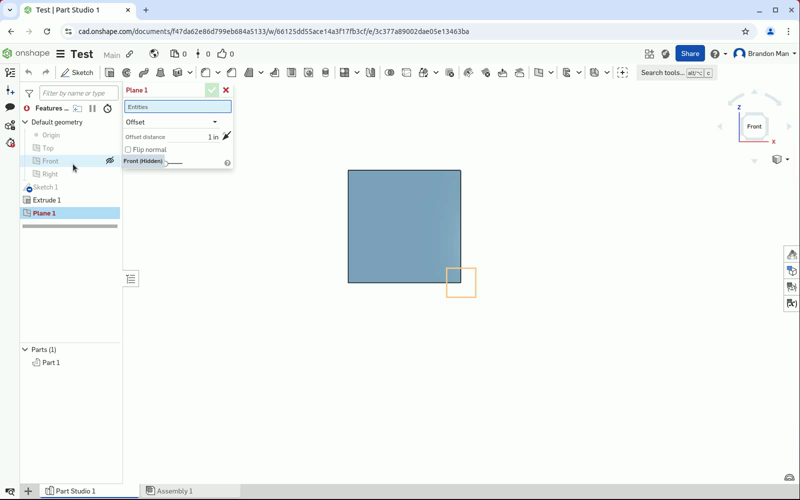
click(73, 163)
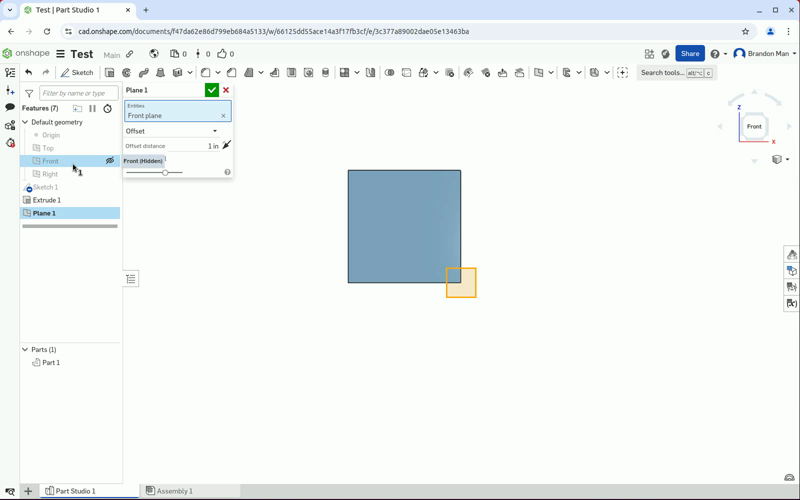
key(tab, 2)
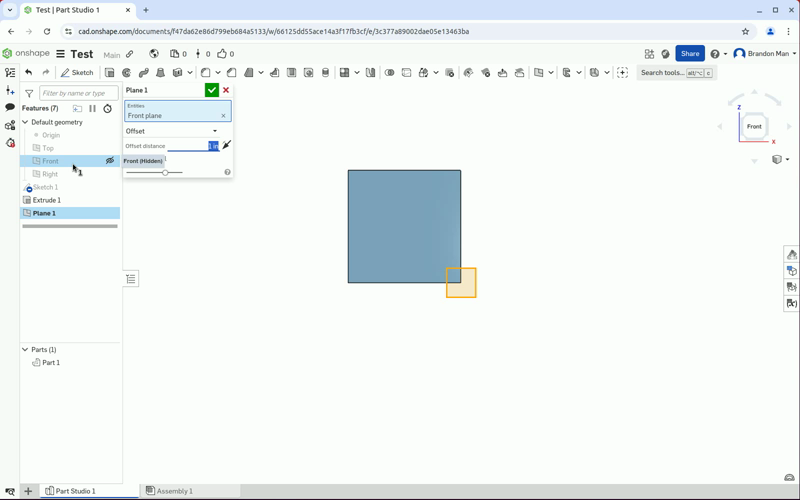
text(23.108)
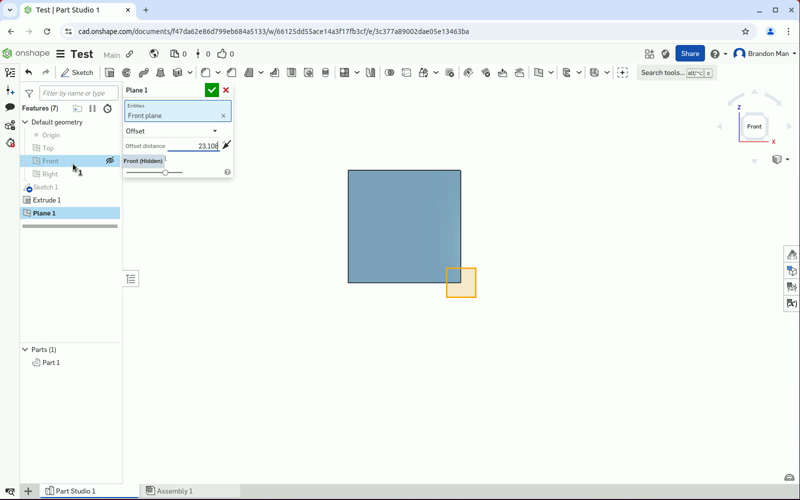
key(enter, 2)
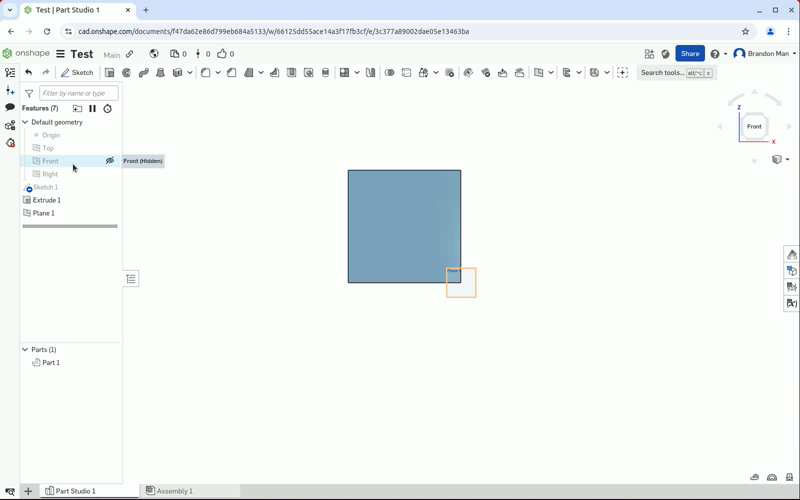
key(shift+s)
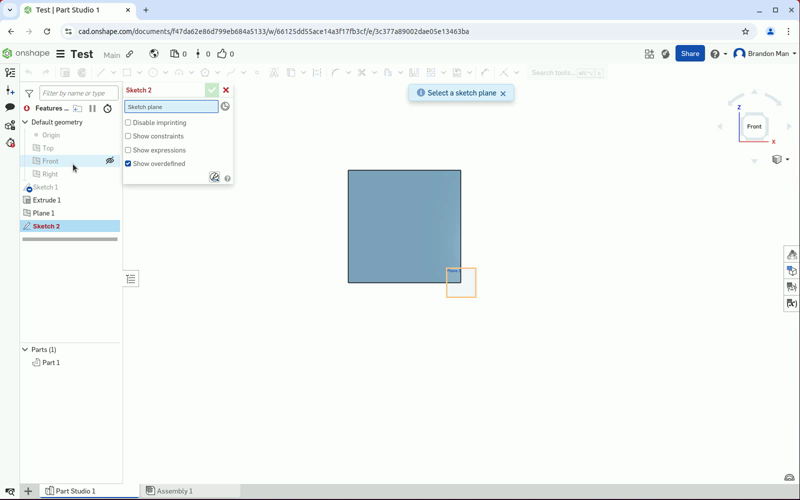
mouse_move(73, 215)
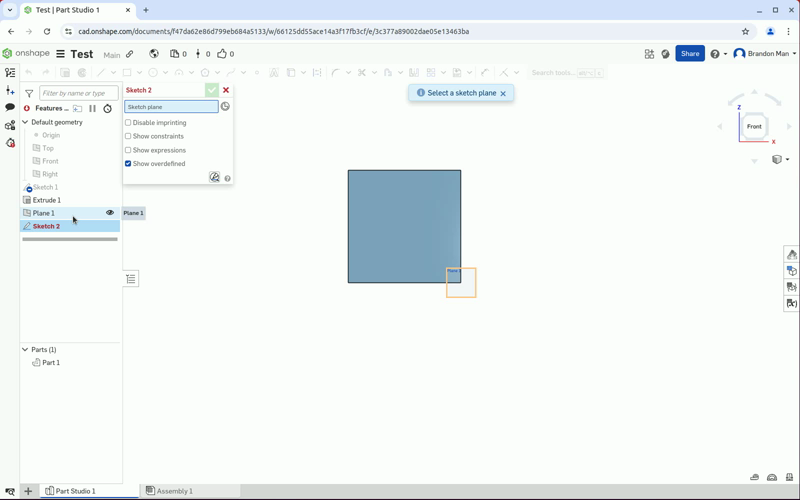
click(73, 215)
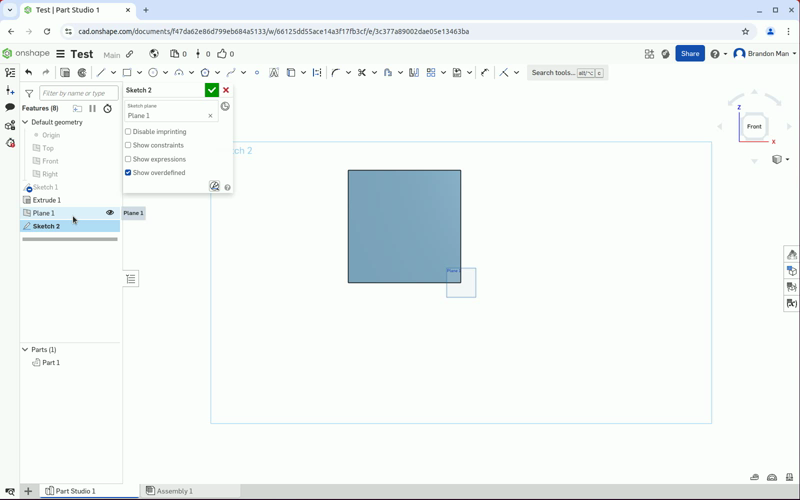
mouse_move(73, 352)
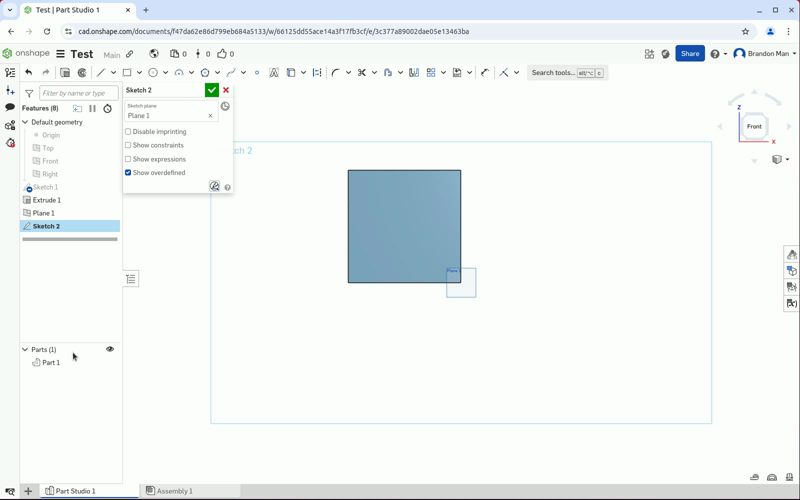
key(y)
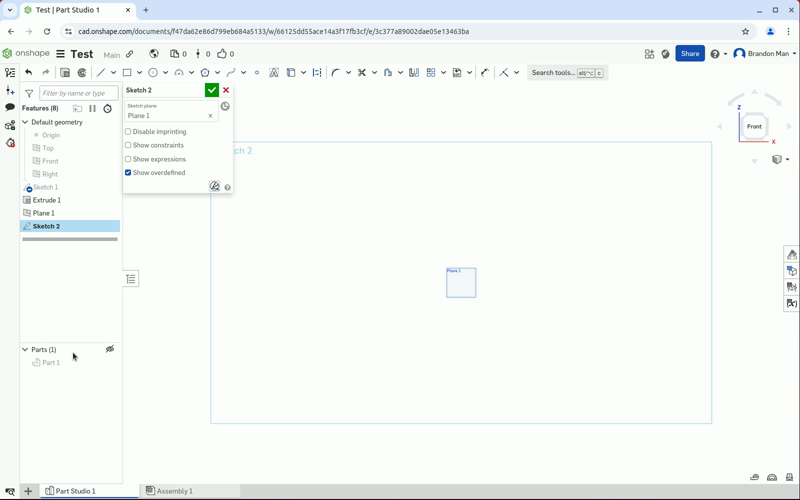
key(l)
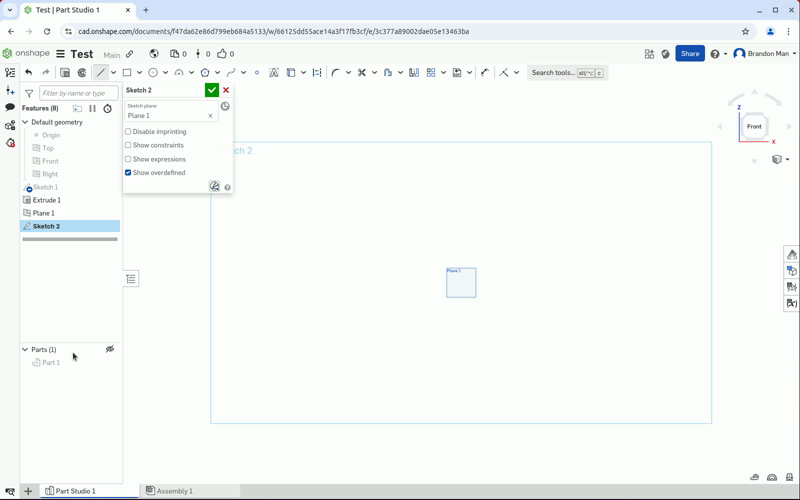
key_down(shift)
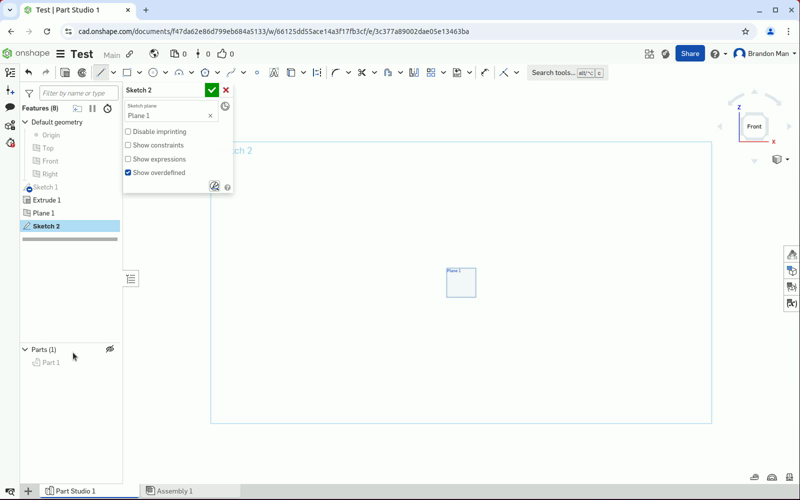
mouse_move(404, 226)
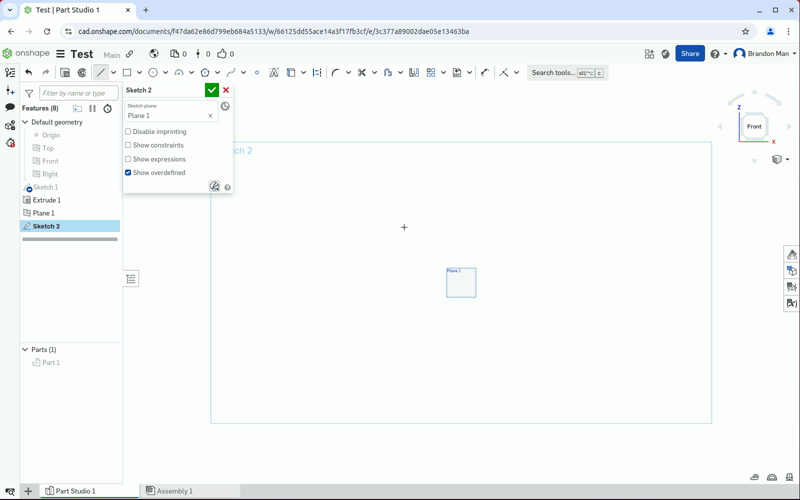
click(404, 226)
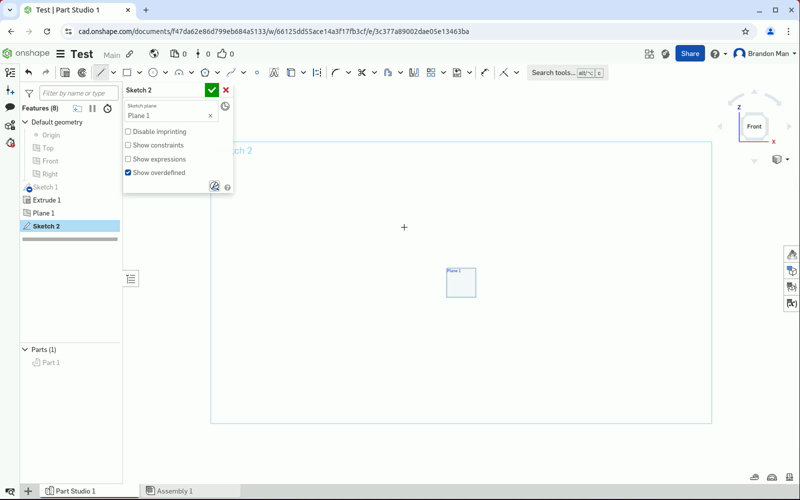
key_up(shift)
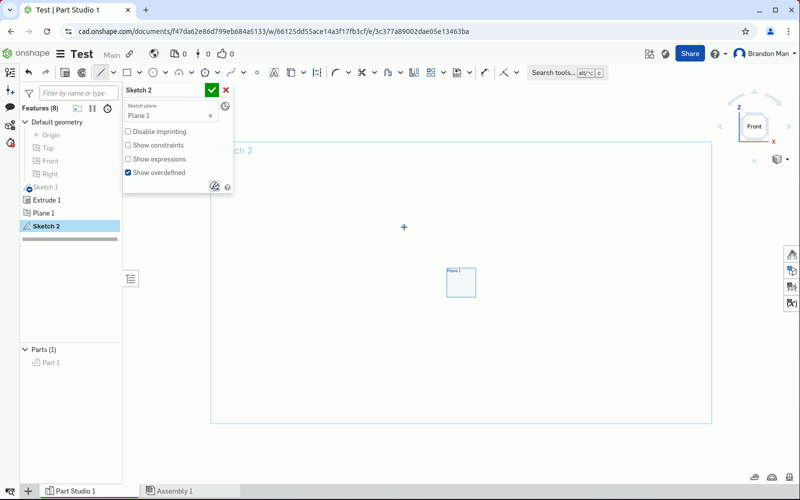
key_down(shift)
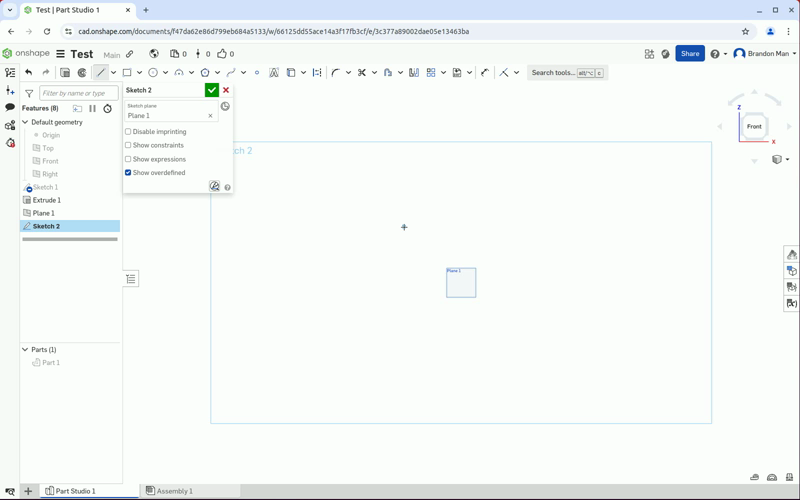
mouse_move(434, 226)
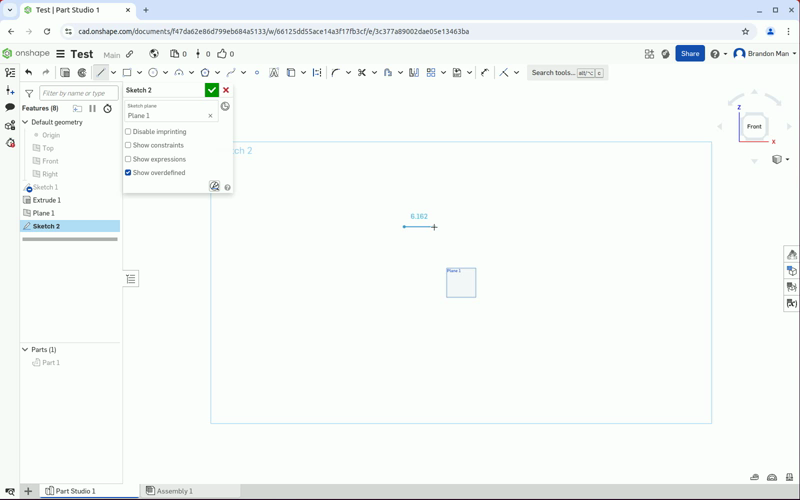
mouse_move(461, 226)
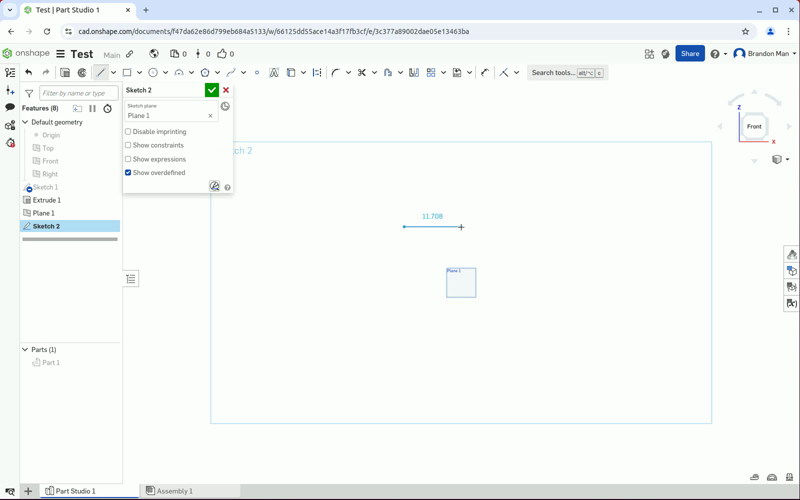
click(461, 226)
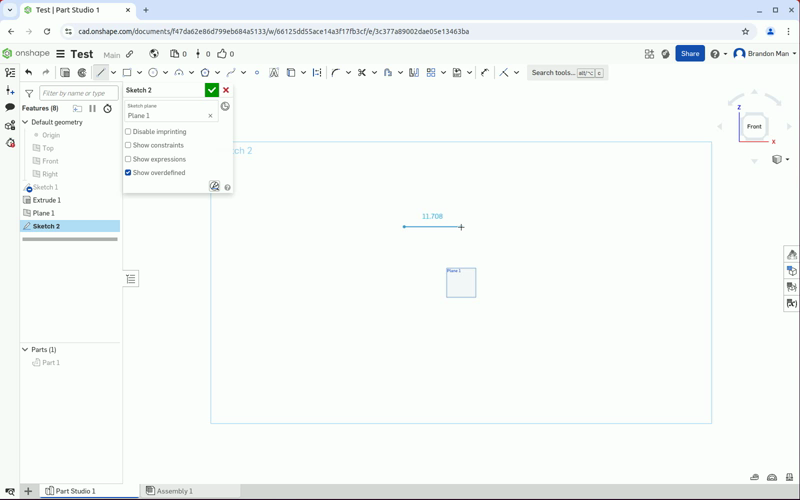
key_up(shift)
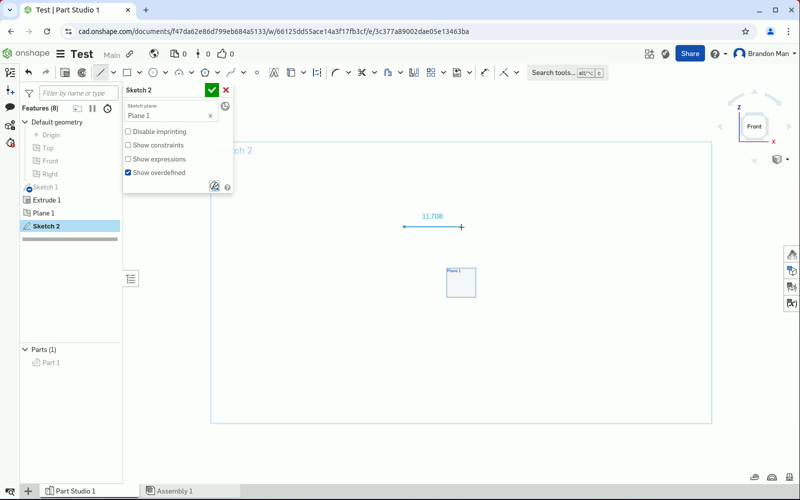
key_down(shift)
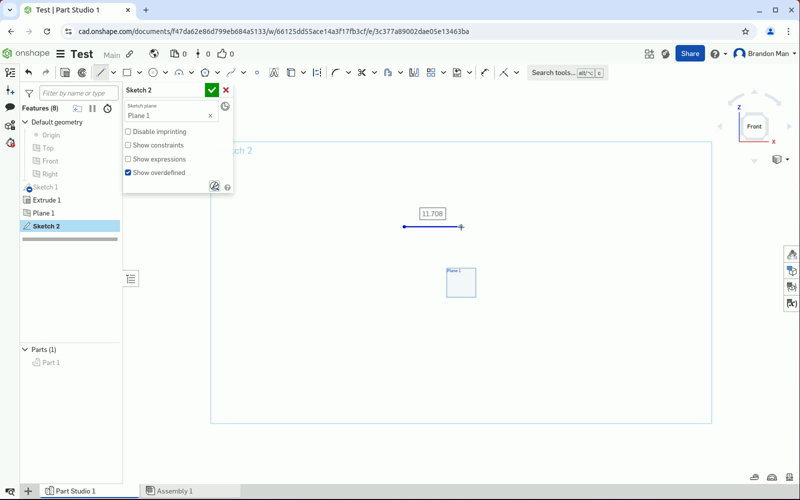
mouse_move(491, 226)
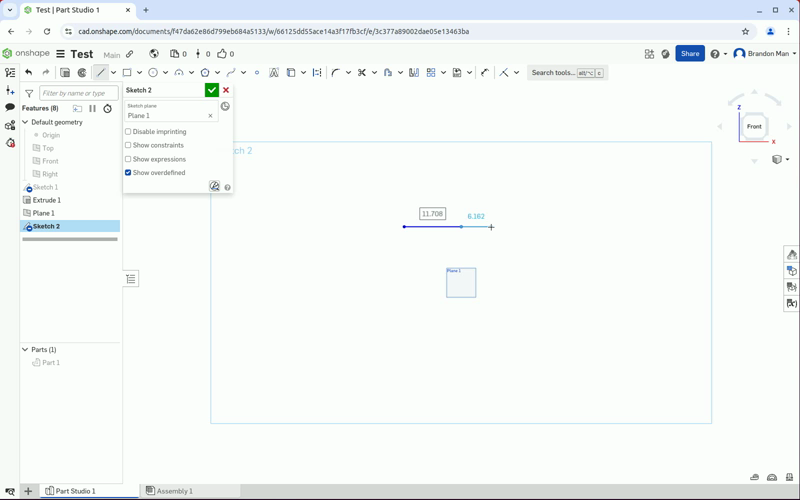
mouse_move(461, 169)
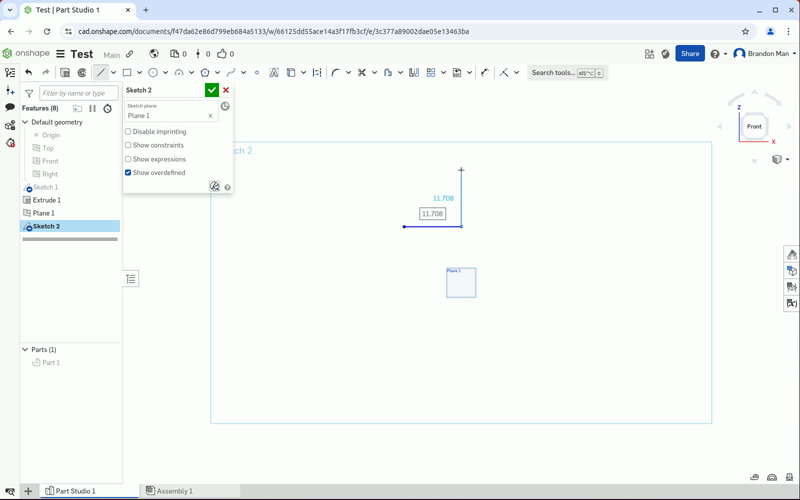
click(461, 169)
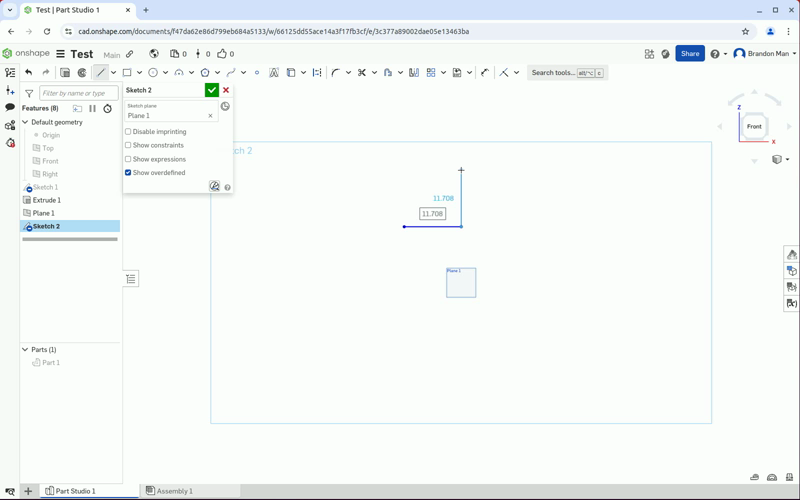
key_up(shift)
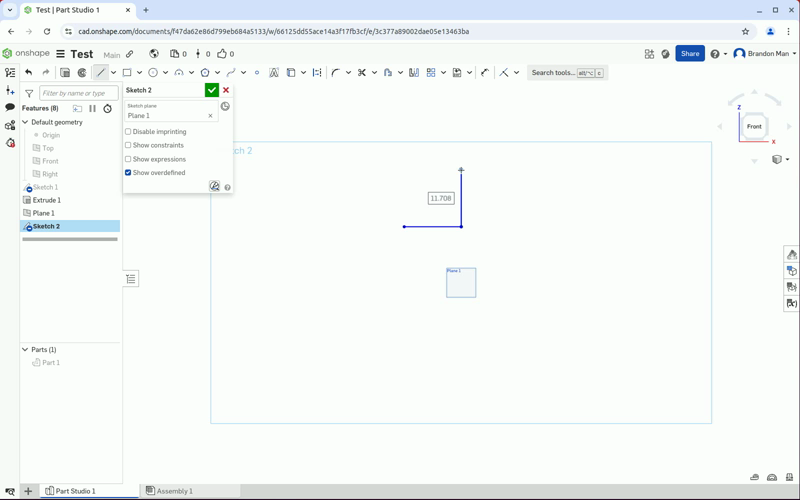
key_down(shift)
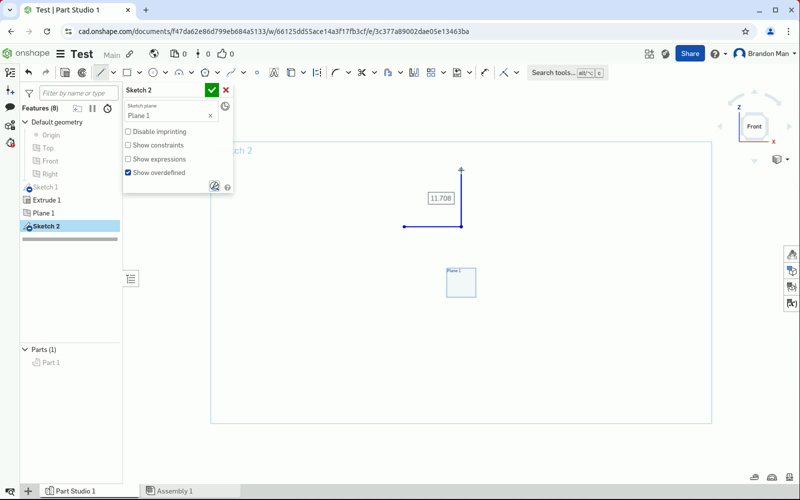
mouse_move(491, 169)
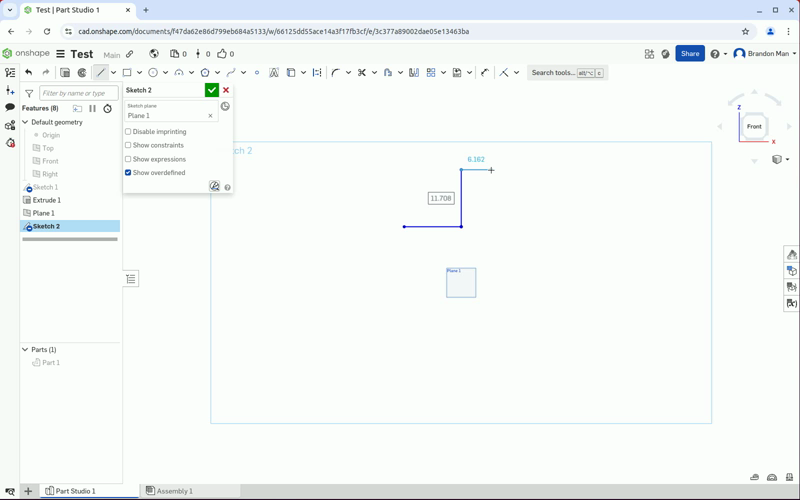
mouse_move(404, 169)
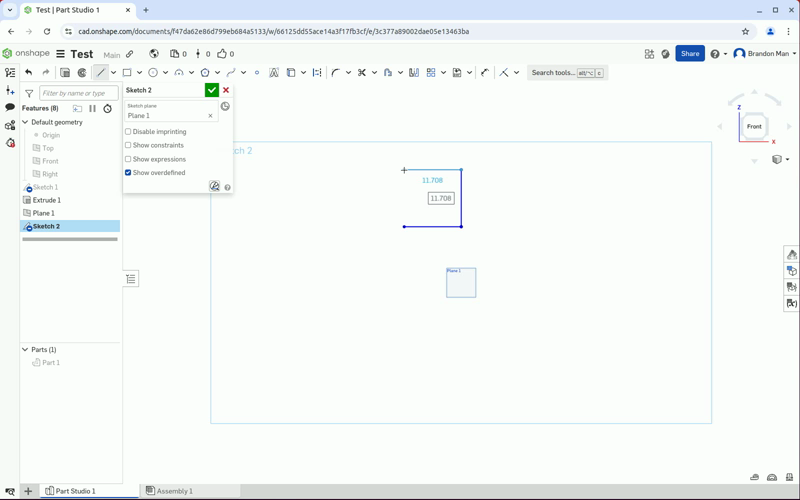
click(404, 169)
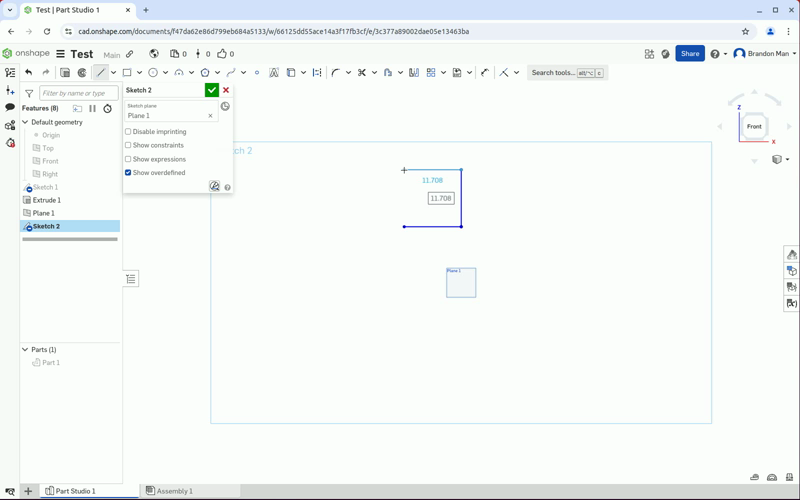
key_up(shift)
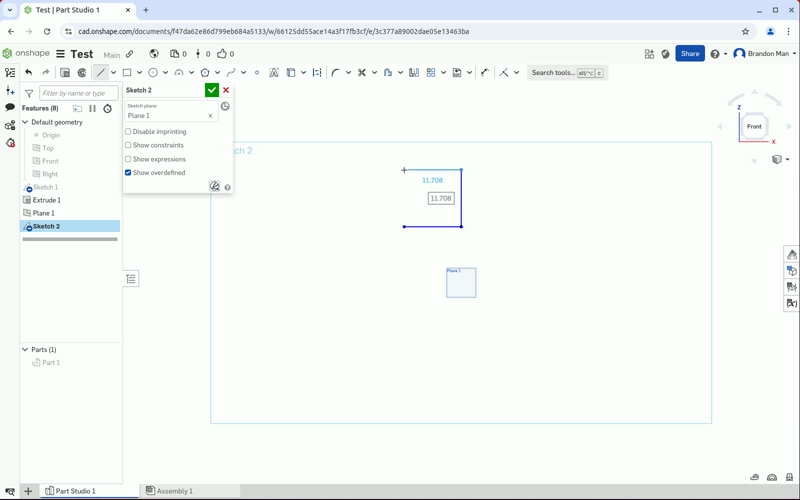
mouse_move(434, 169)
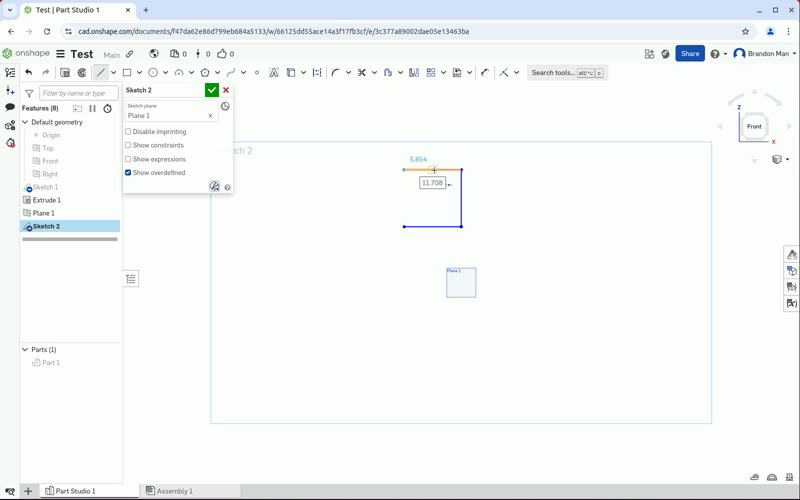
key_down(shift)
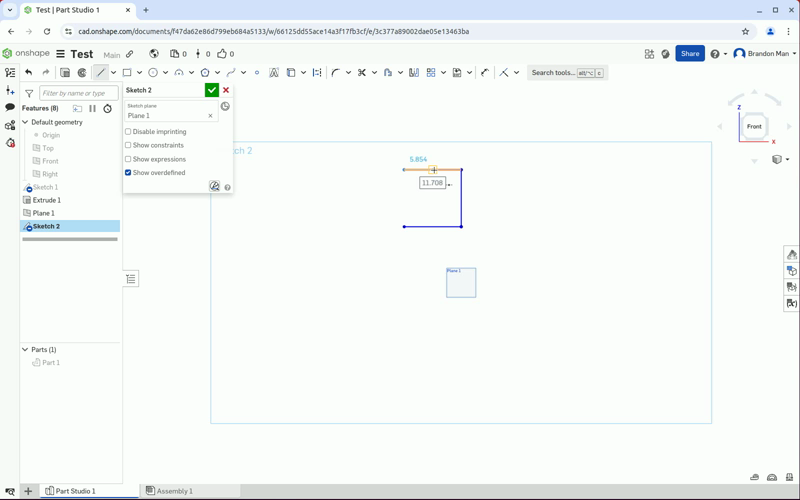
mouse_move(404, 226)
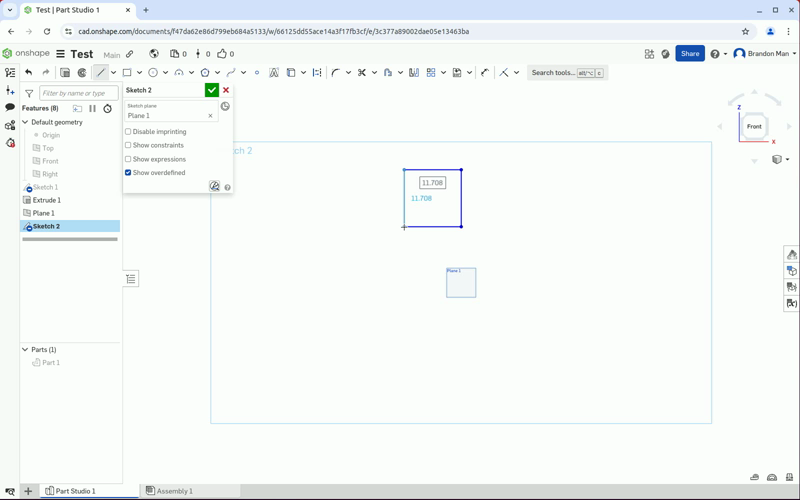
key_up(shift)
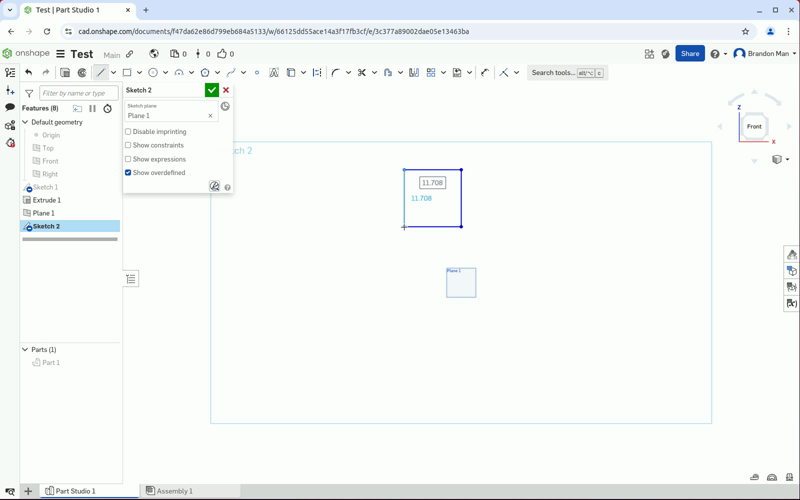
click(404, 226)
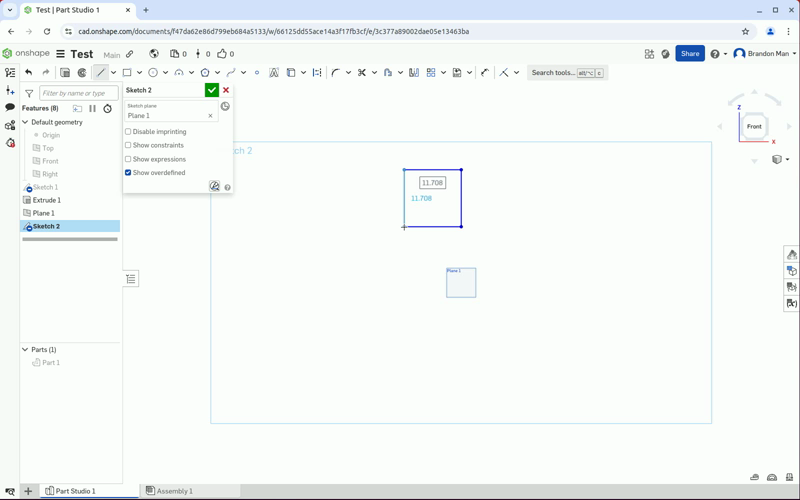
key(esc)
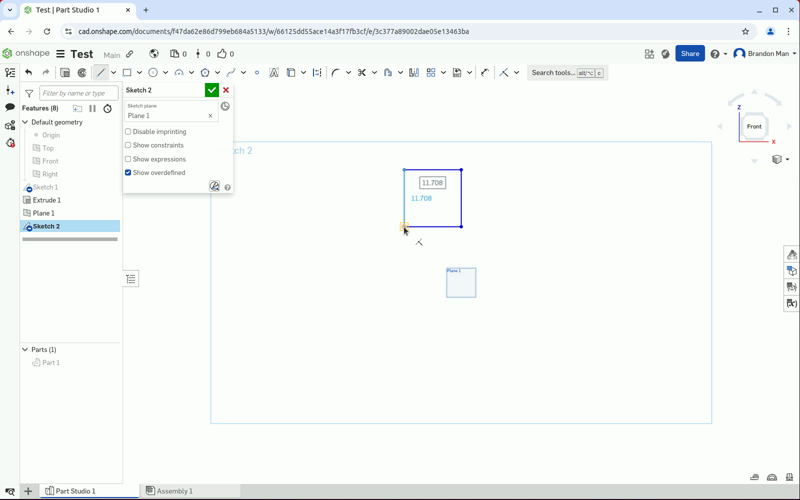
mouse_move(447, 172)
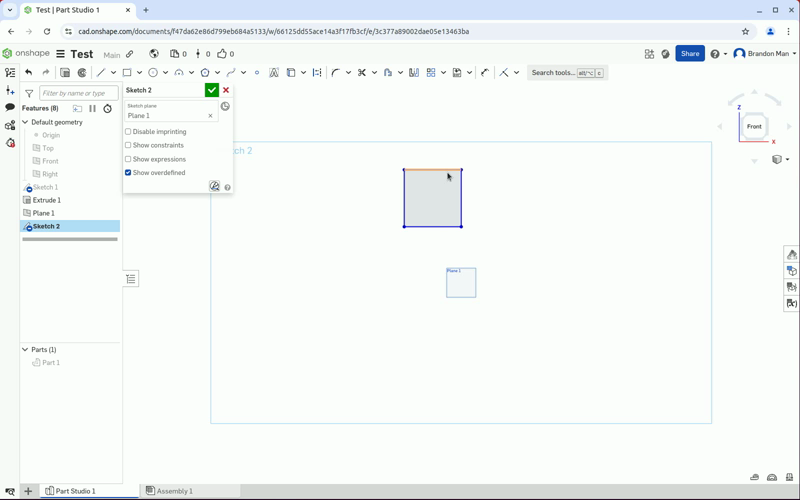
click(447, 172)
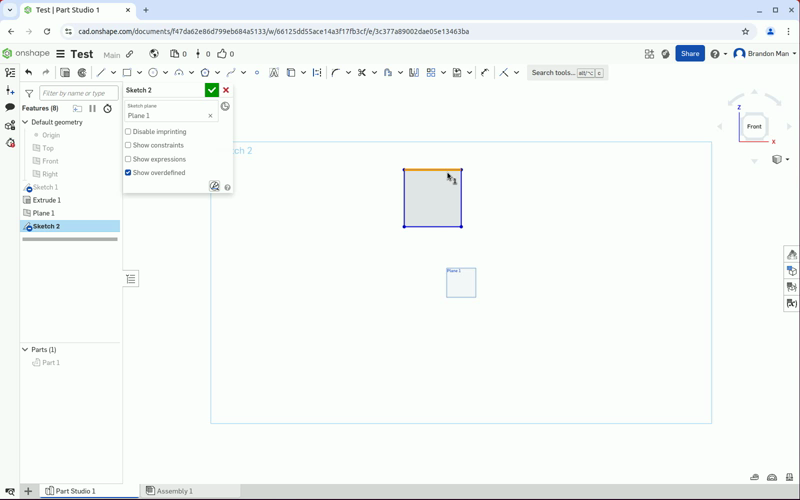
mouse_move(73, 352)
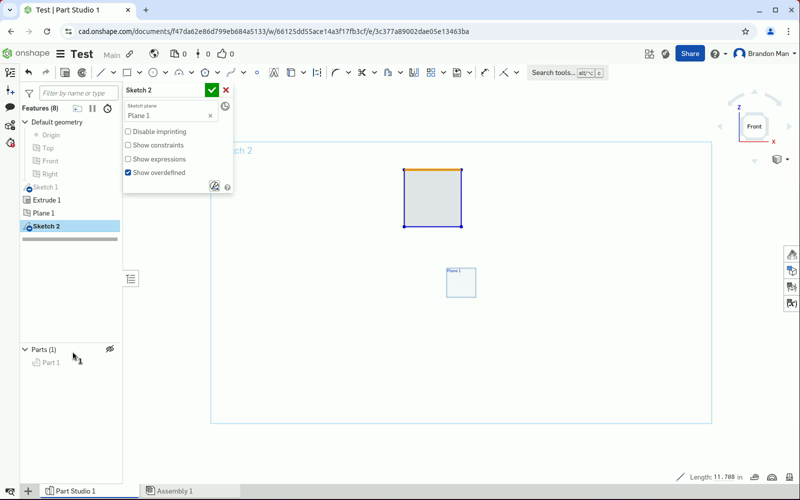
key(shift+y)
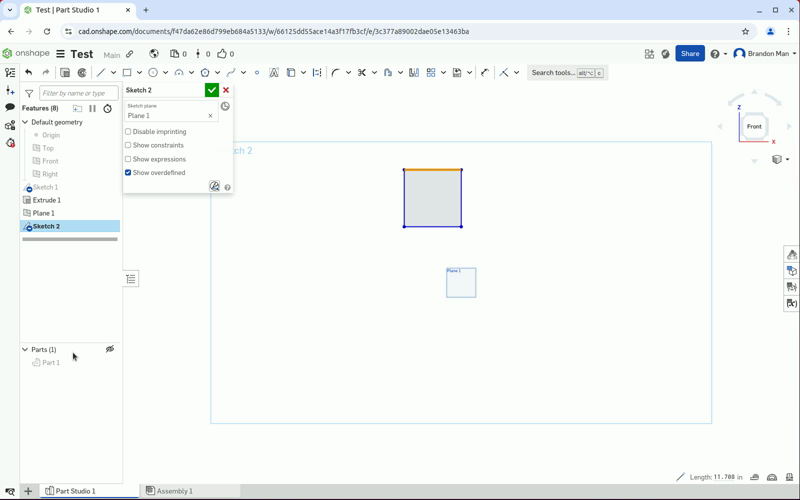
key(shift+e)
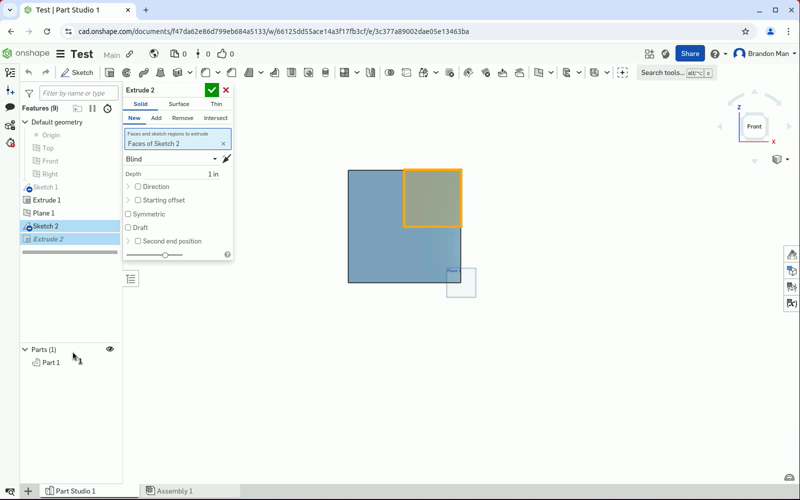
mouse_move(143, 106)
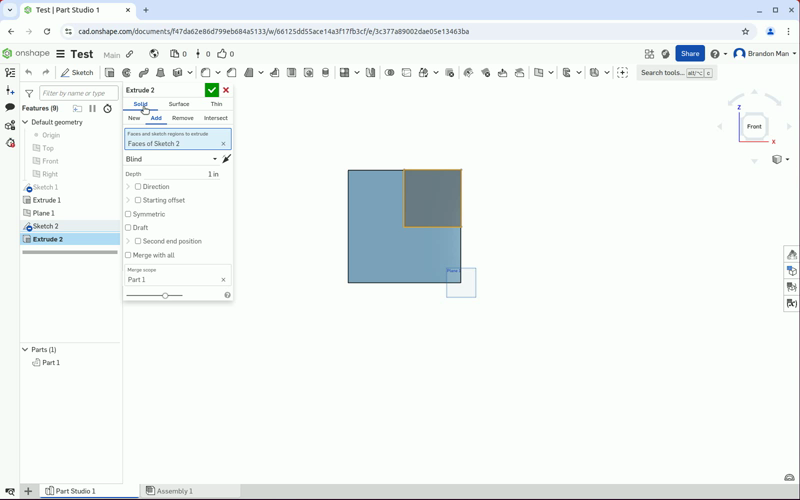
click(143, 106)
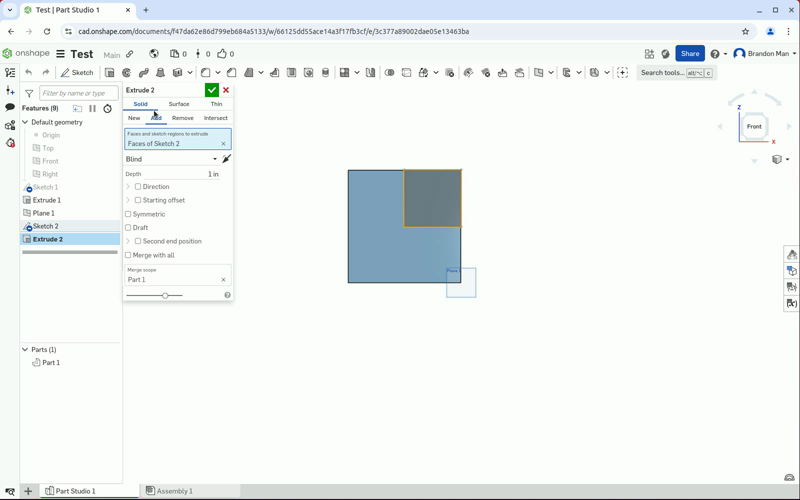
mouse_move(186, 120)
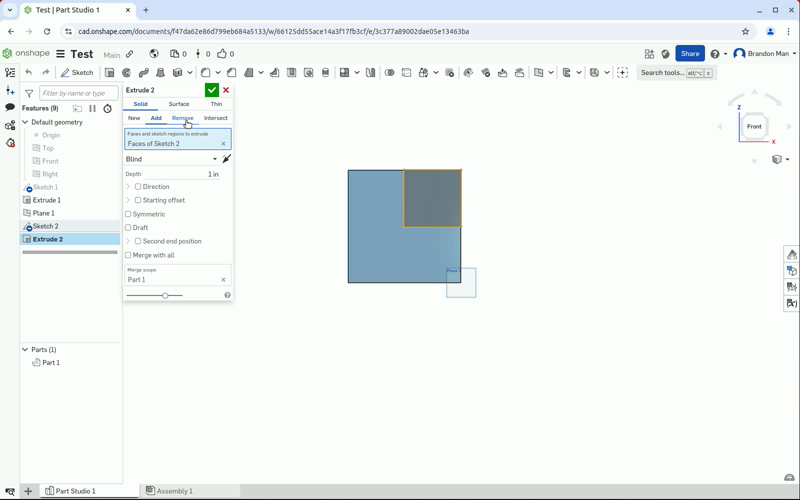
click(186, 120)
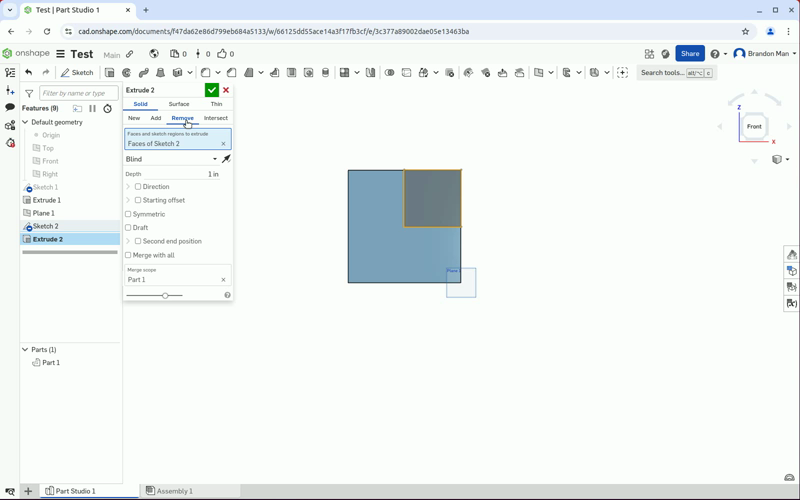
key(tab, 4)
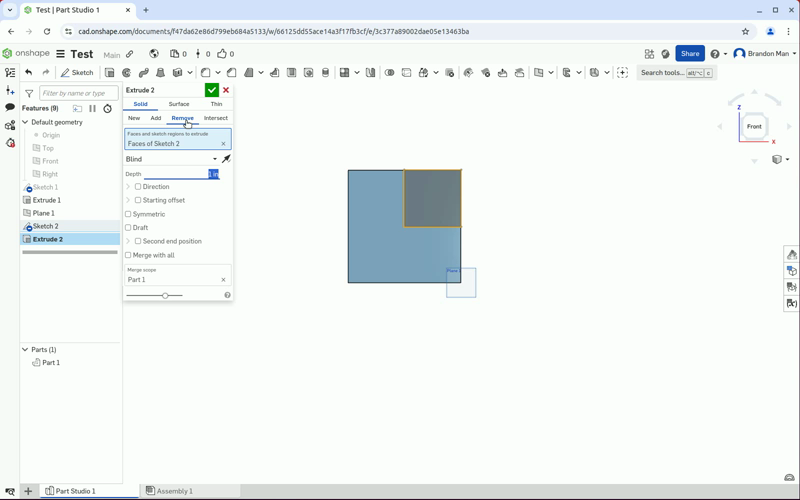
text(11.554)
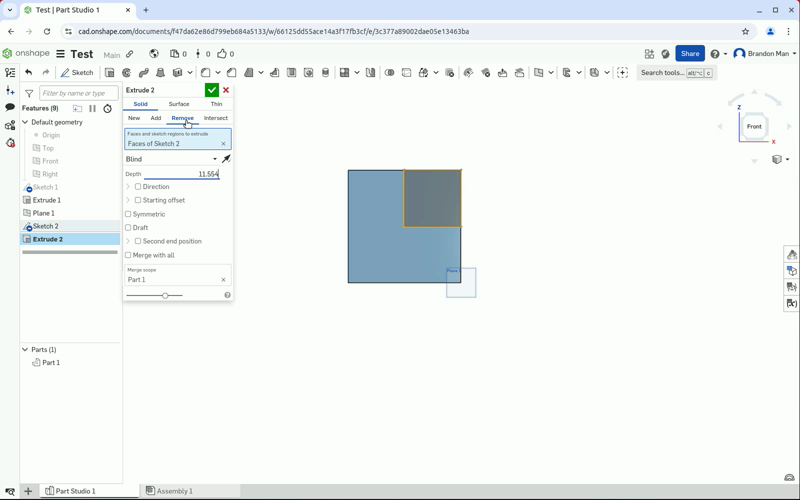
key(tab, 6)
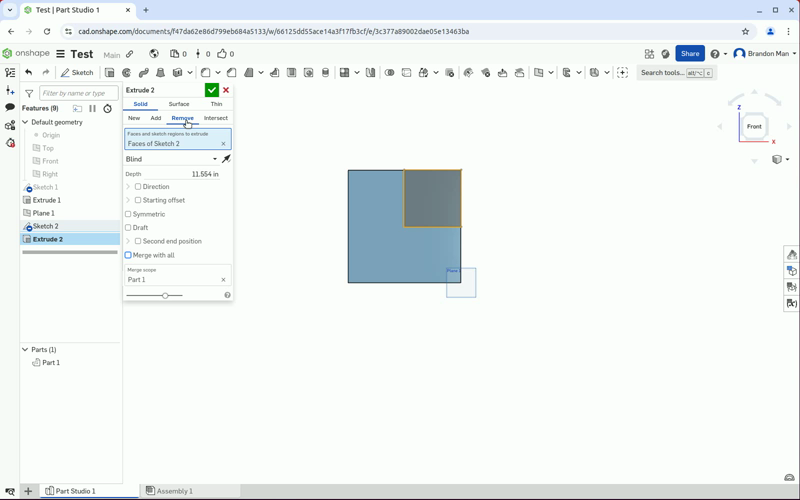
key(space)
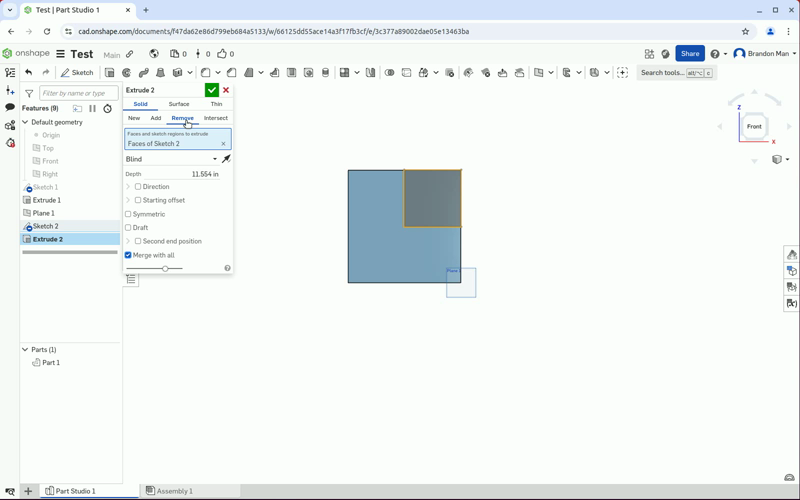
key(enter)
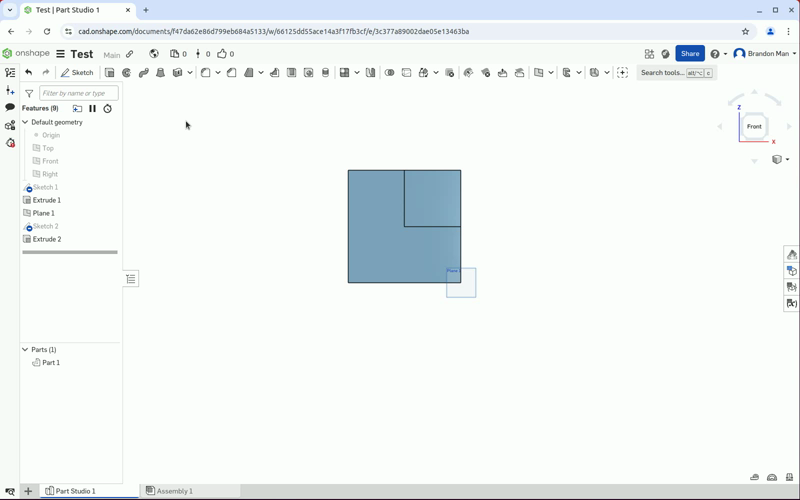
key(shift+h)
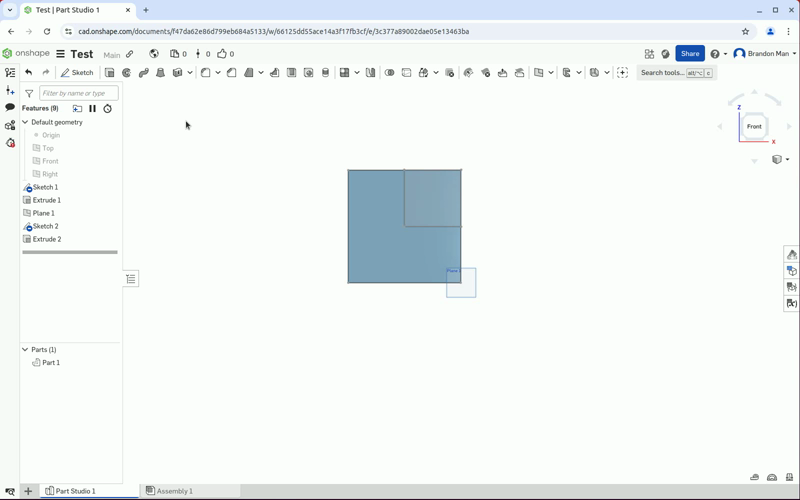
key(shift+h)
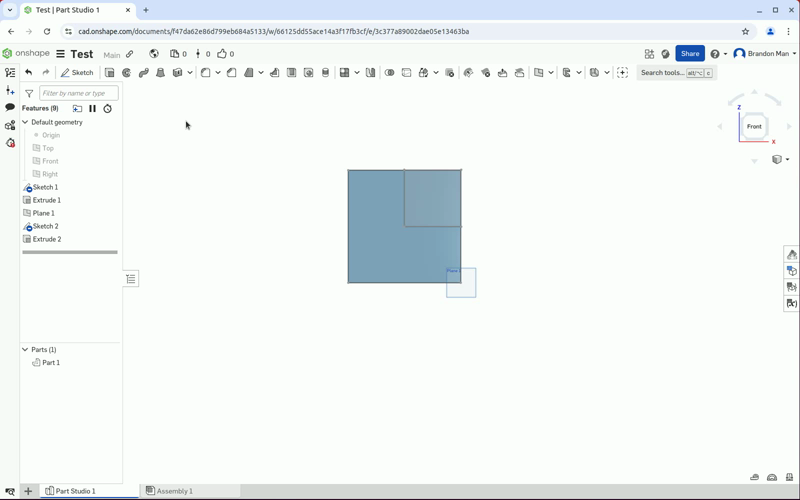
key(shift+7)
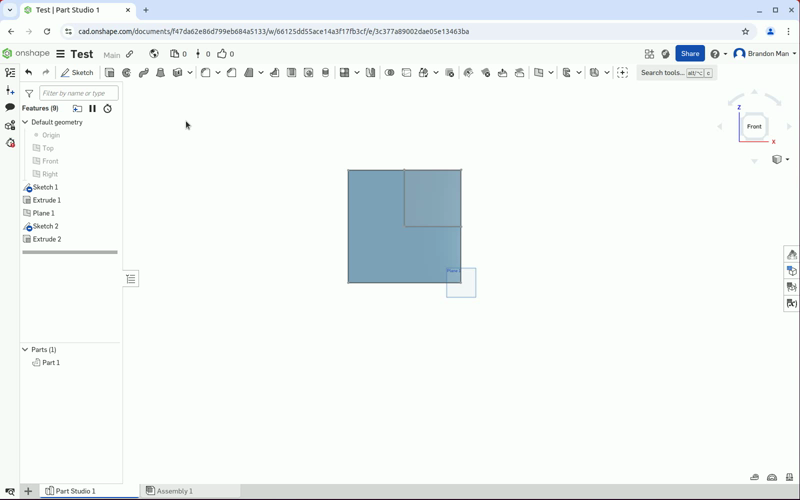
key(left, 2)
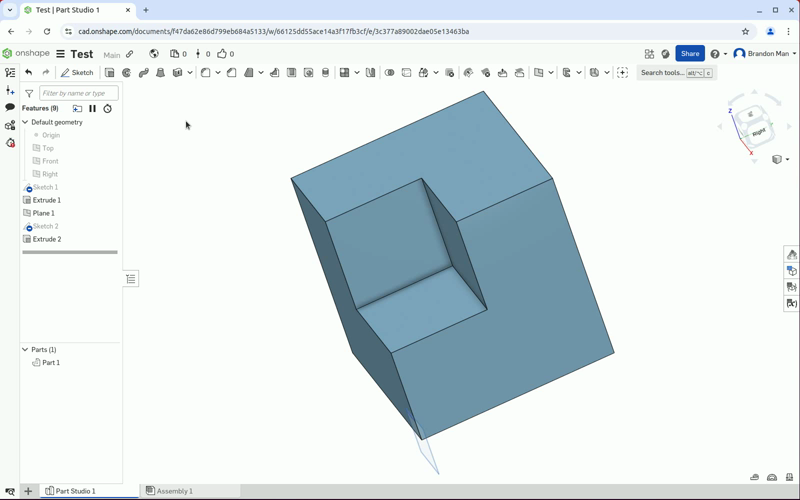
key(down, 2)
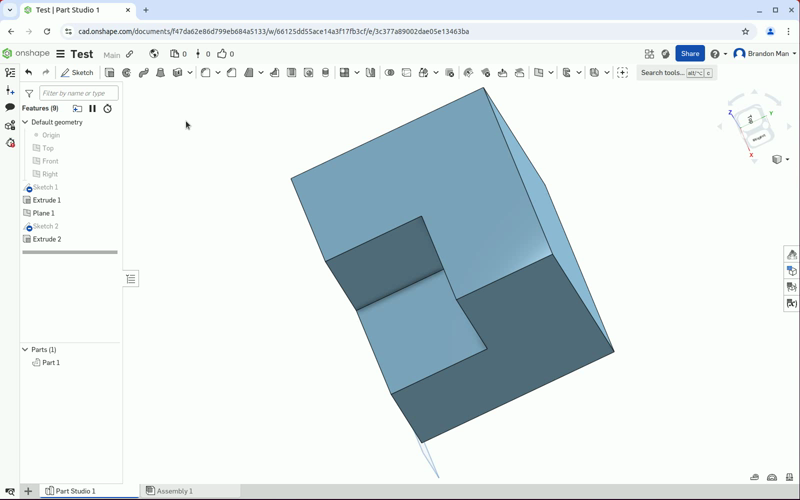
key(up, 2)
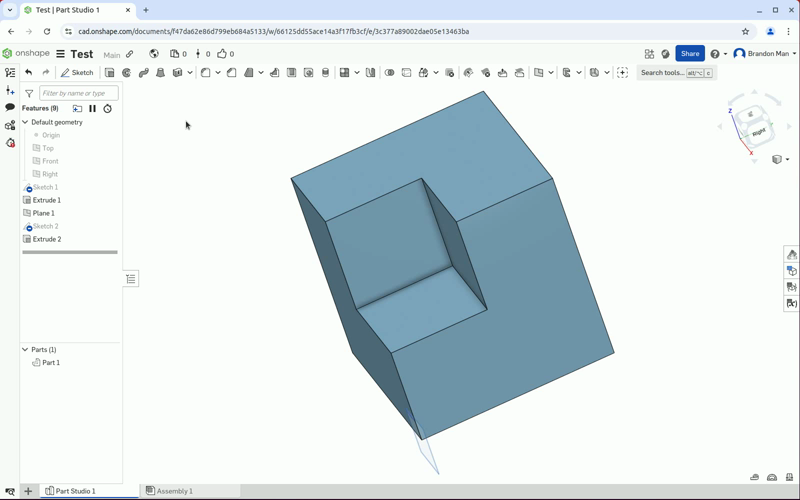
key(right, 2)
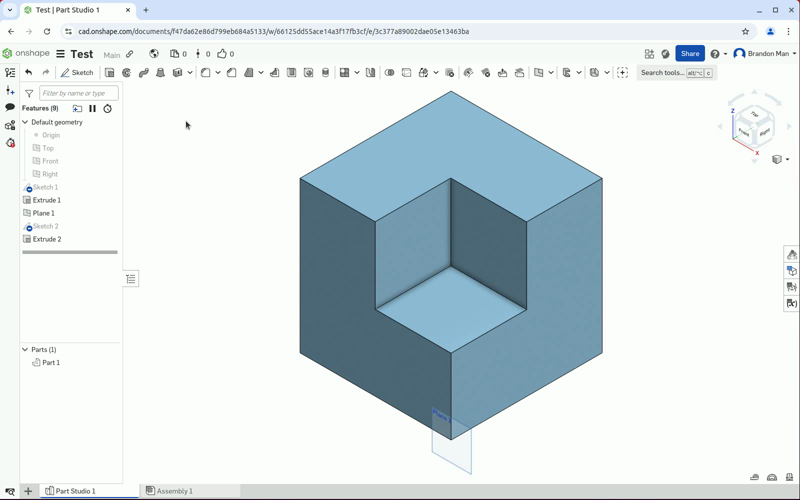
mouse_move(73, 189)
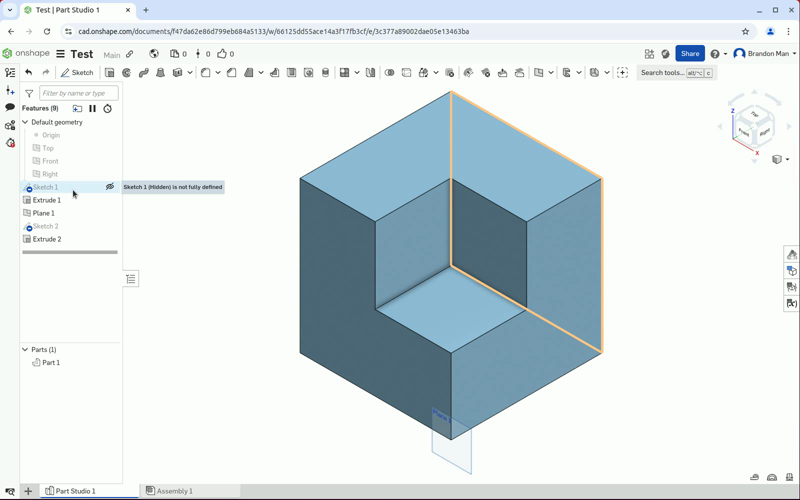
click(73, 189)